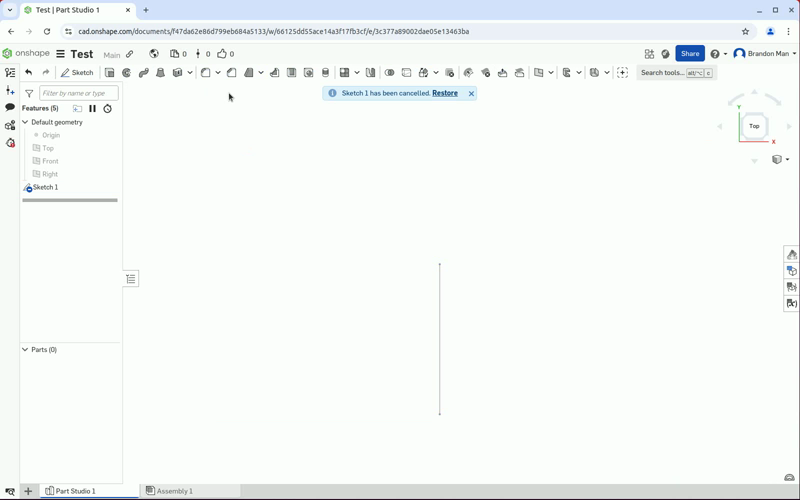
key(shift+h)
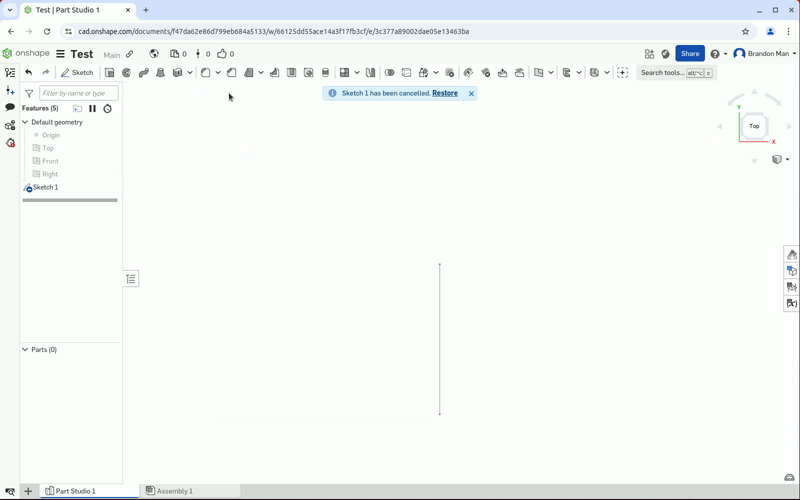
key(shift+s)
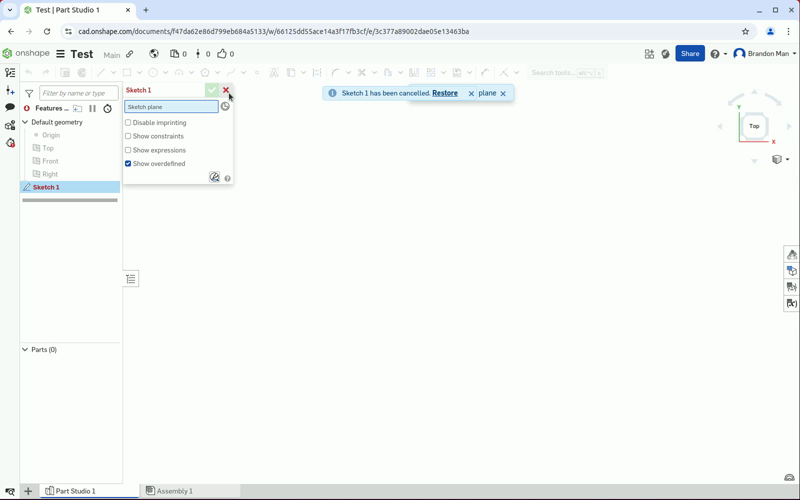
mouse_move(73, 150)
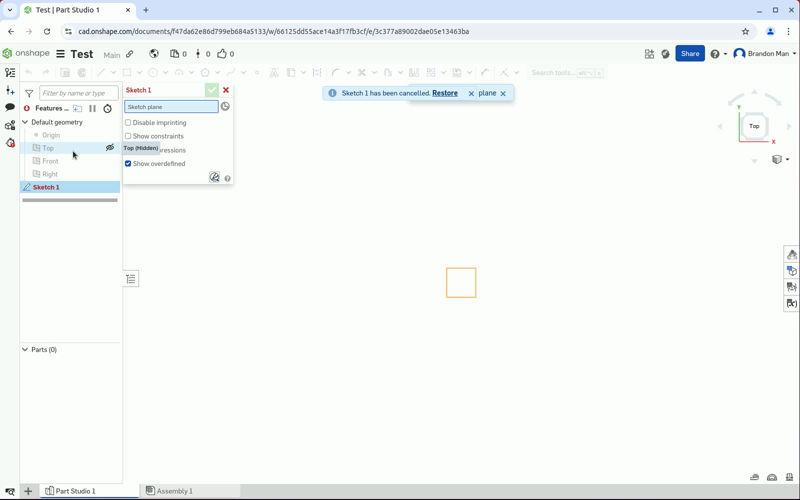
click(73, 150)
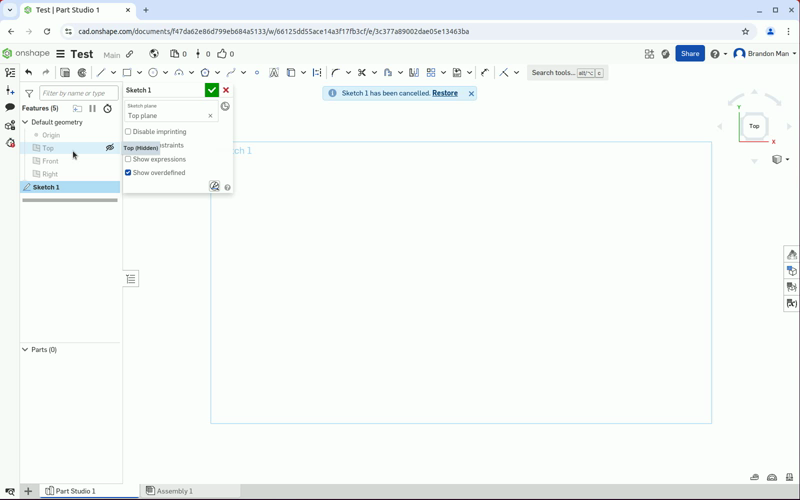
mouse_move(73, 352)
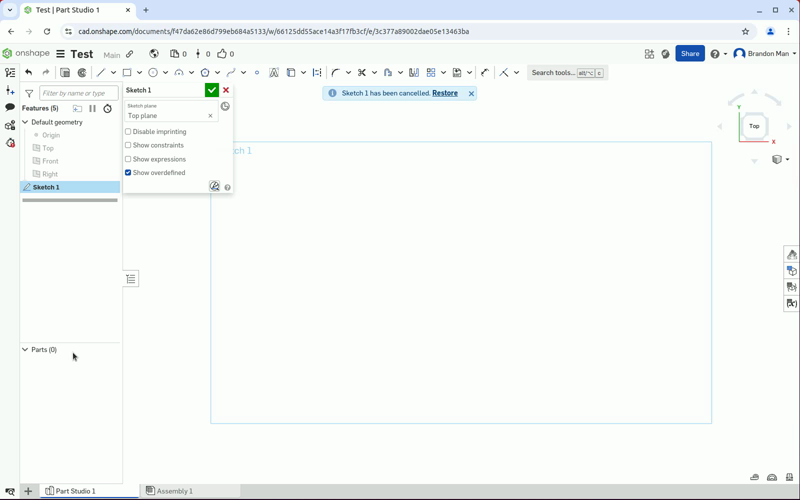
key(y)
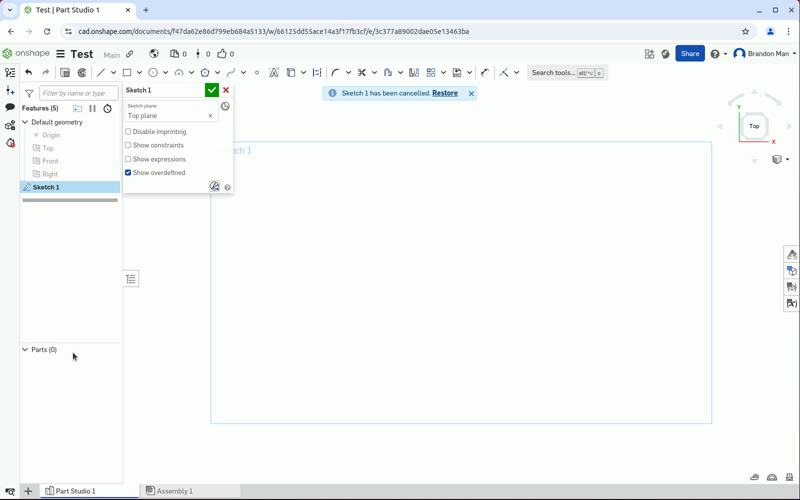
key(l)
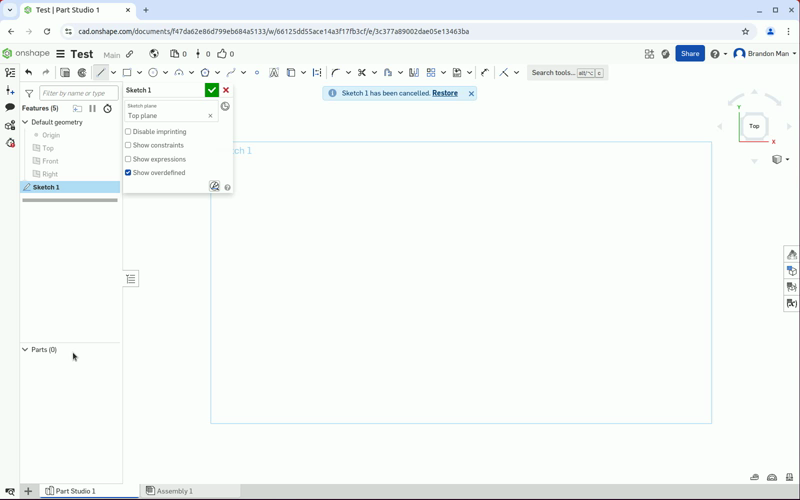
key_down(shift)
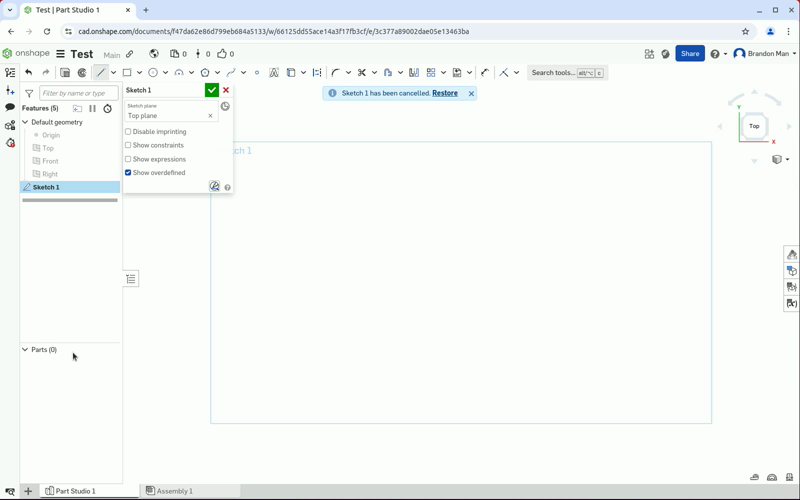
mouse_move(349, 282)
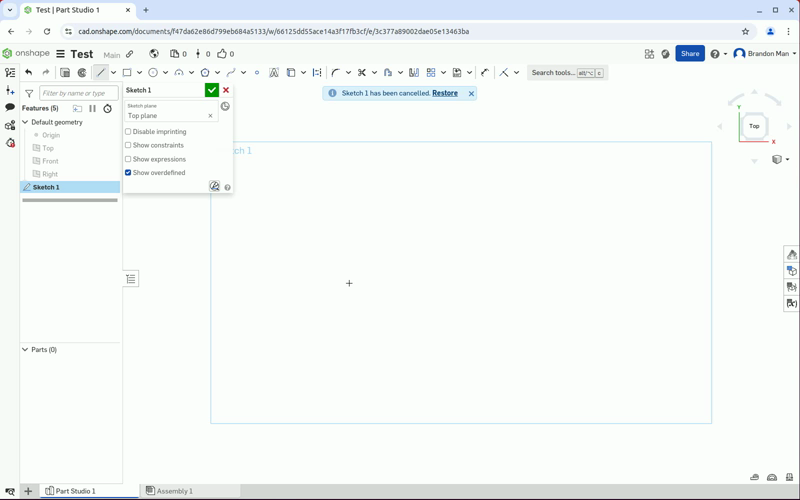
click(349, 282)
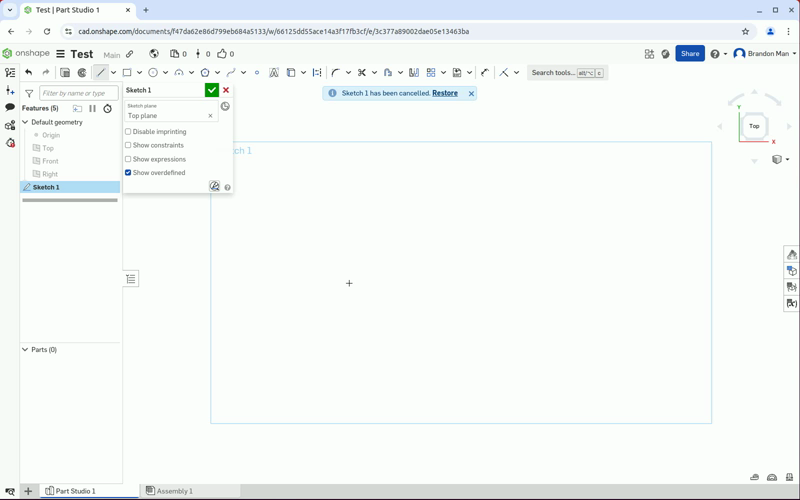
key_up(shift)
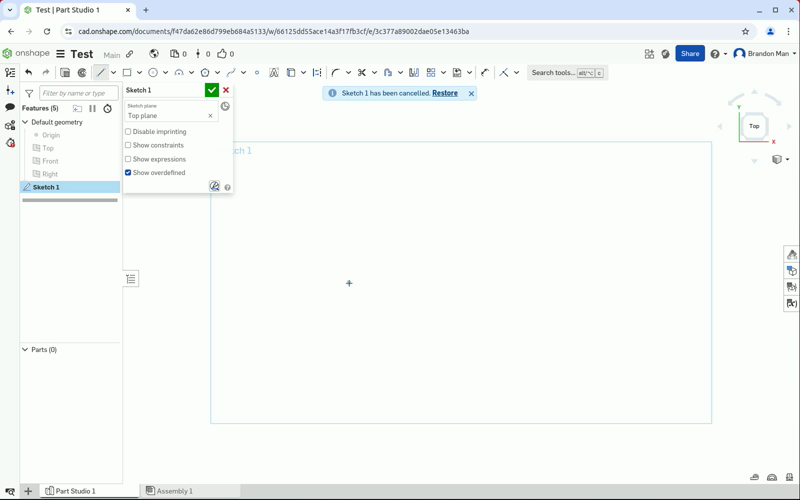
key_down(shift)
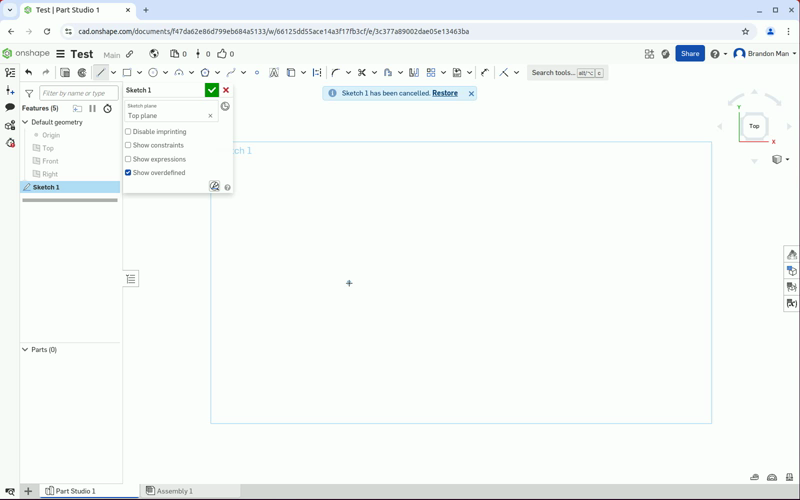
mouse_move(405, 378)
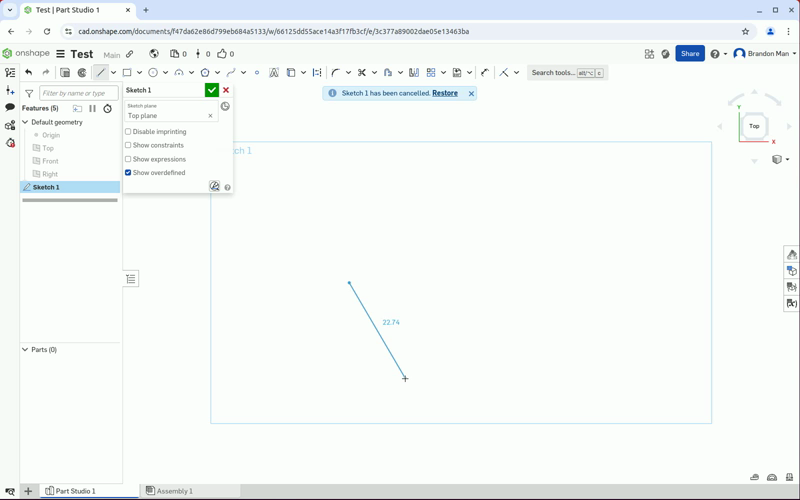
click(405, 378)
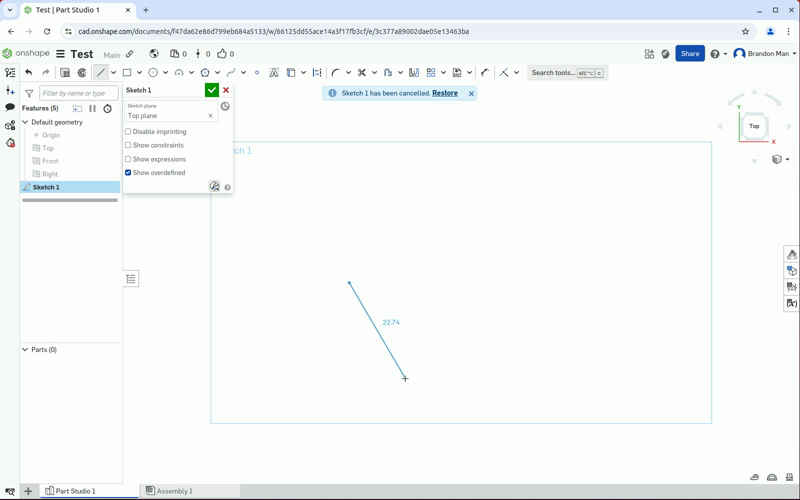
key_up(shift)
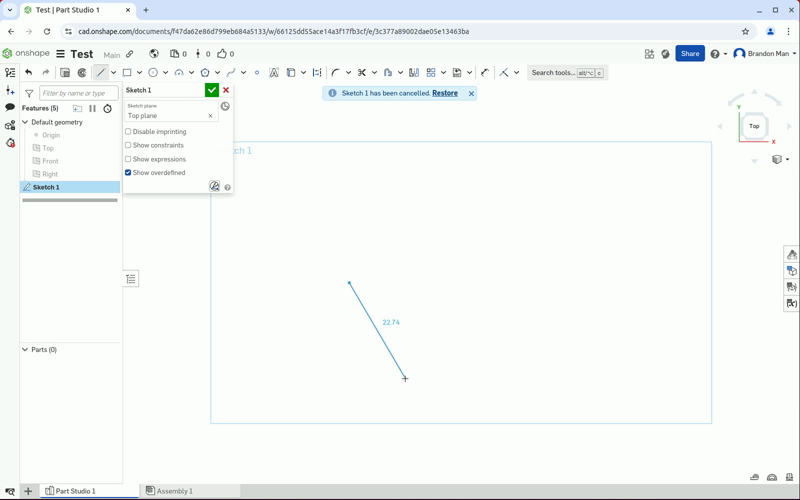
key_down(shift)
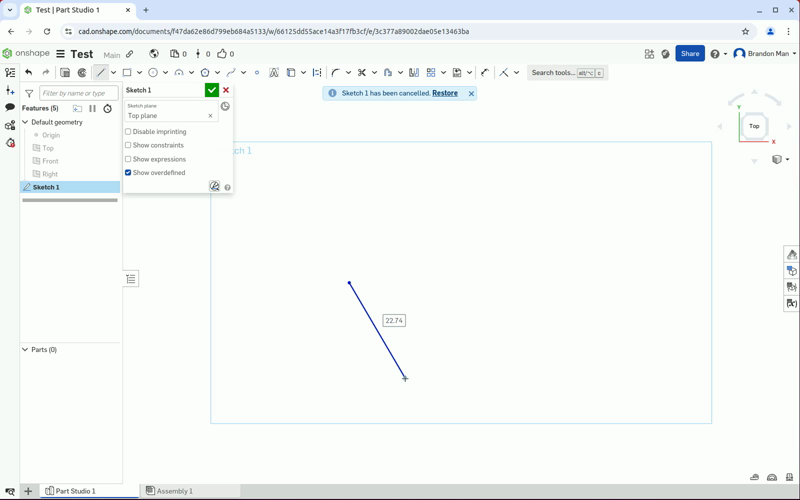
mouse_move(514, 378)
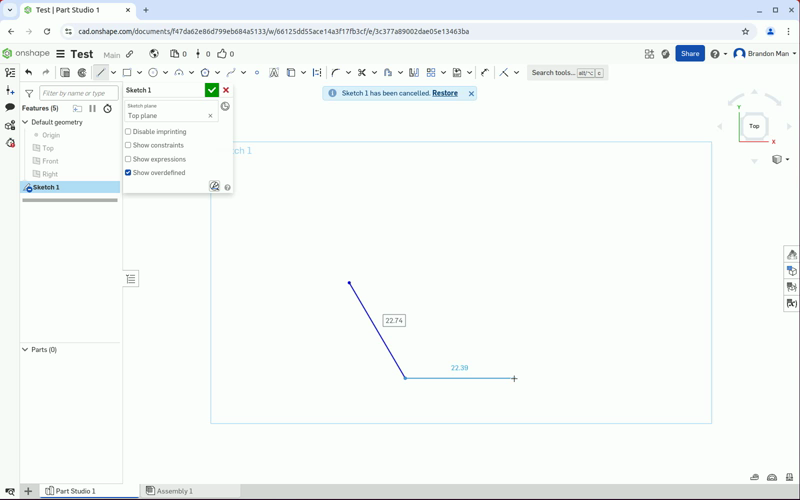
click(514, 378)
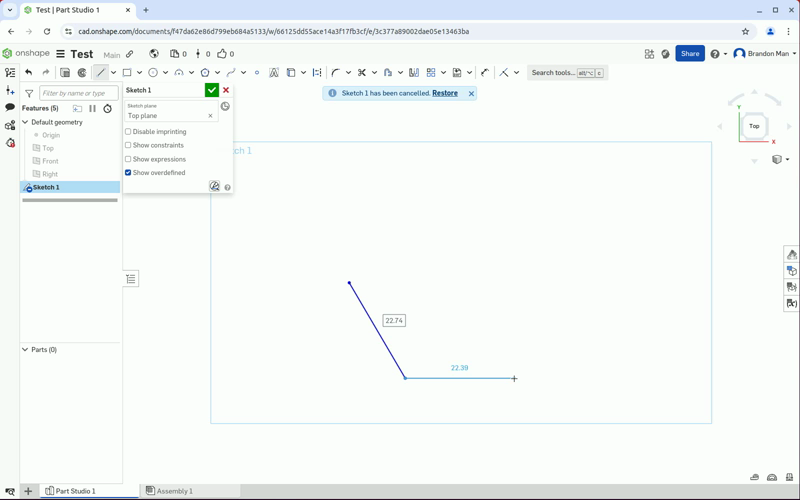
key_up(shift)
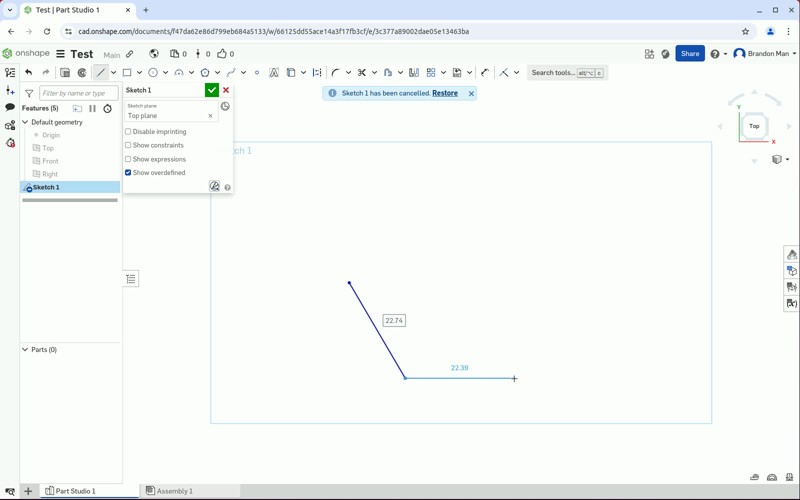
key_down(shift)
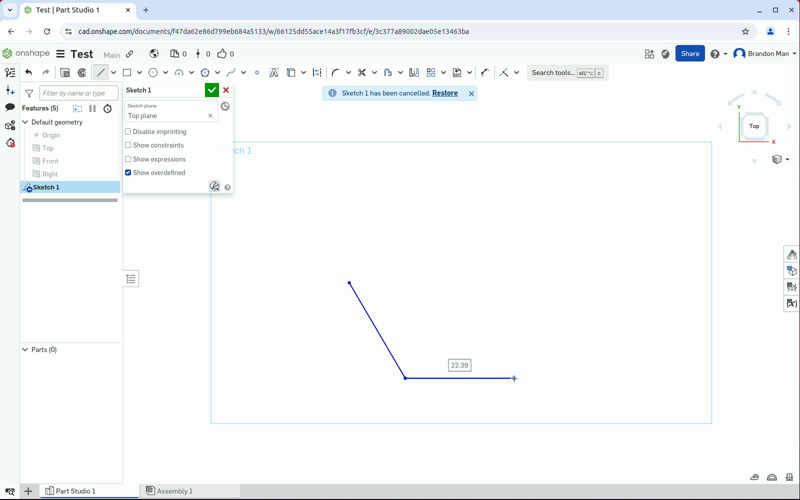
mouse_move(569, 282)
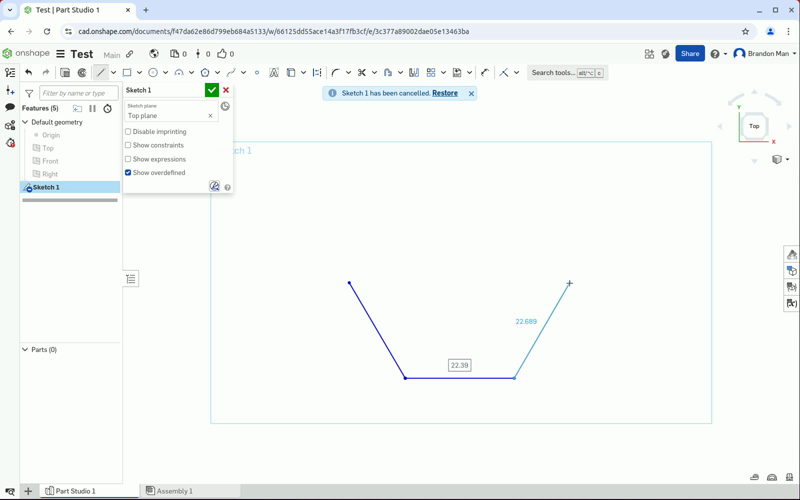
click(569, 282)
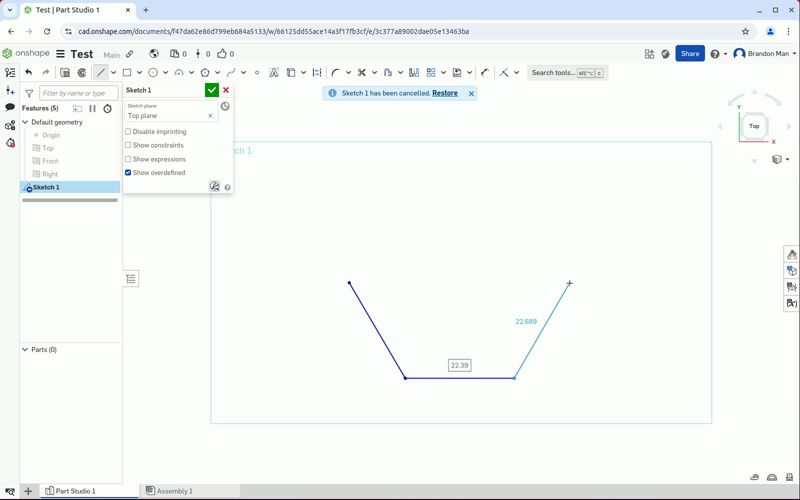
key_up(shift)
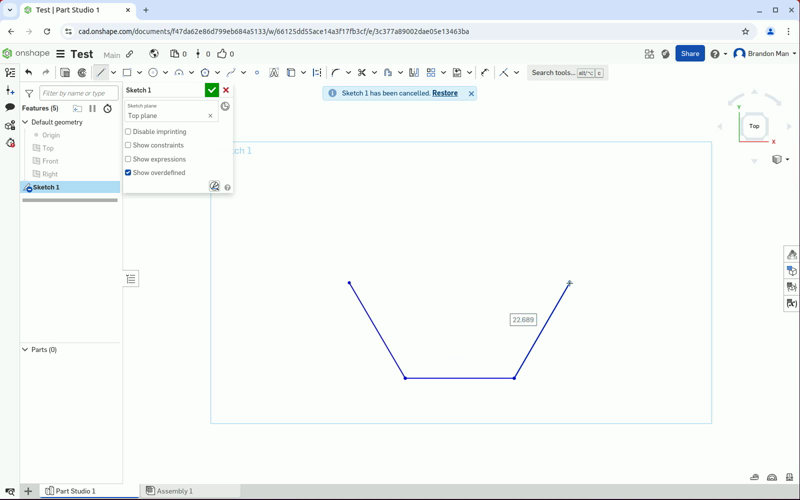
key_down(shift)
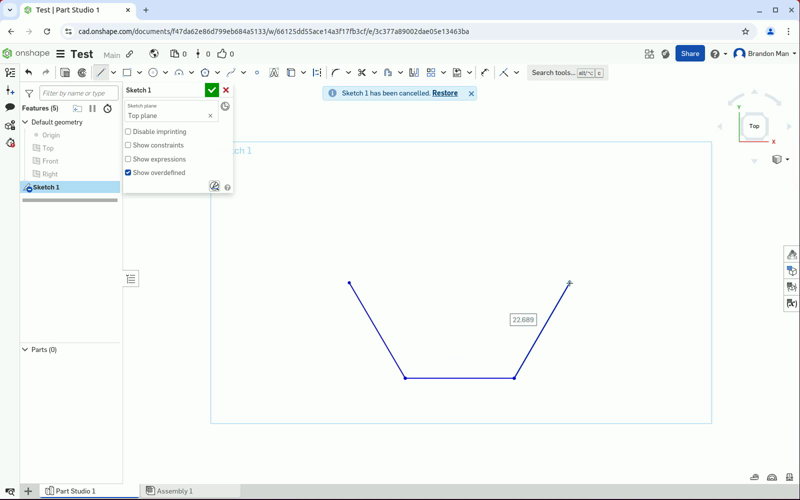
mouse_move(514, 187)
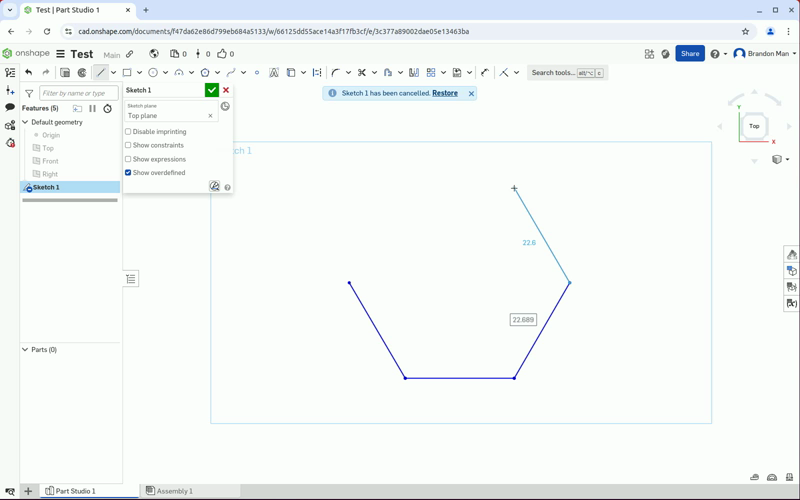
click(514, 187)
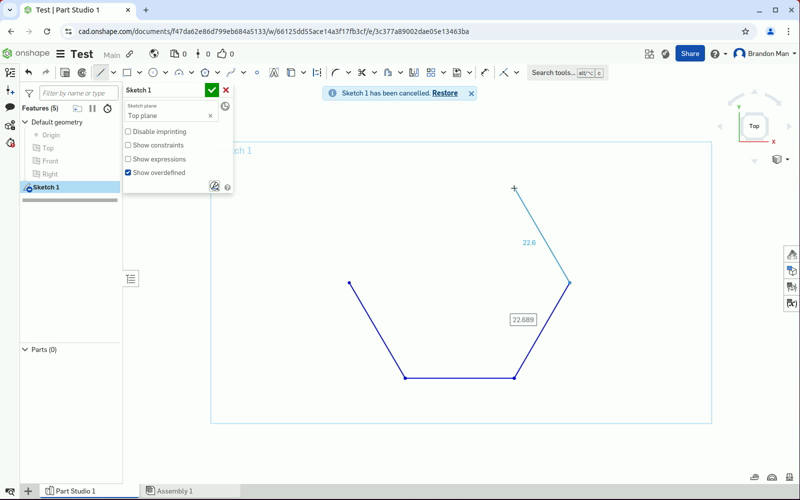
key_up(shift)
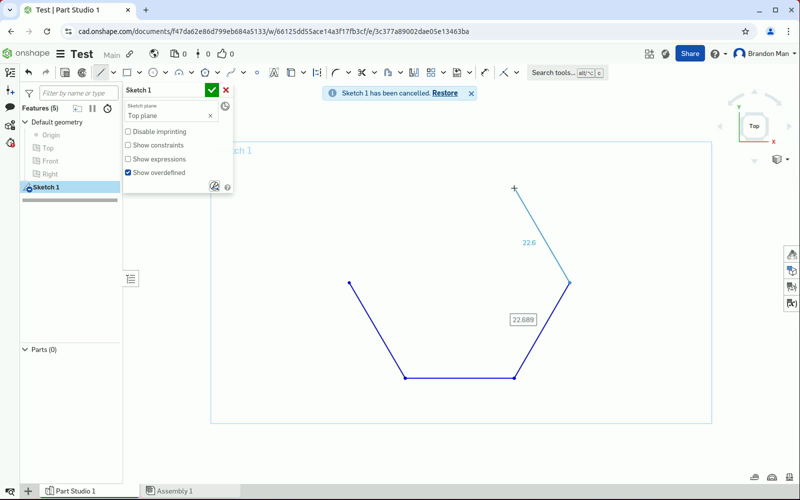
key_down(shift)
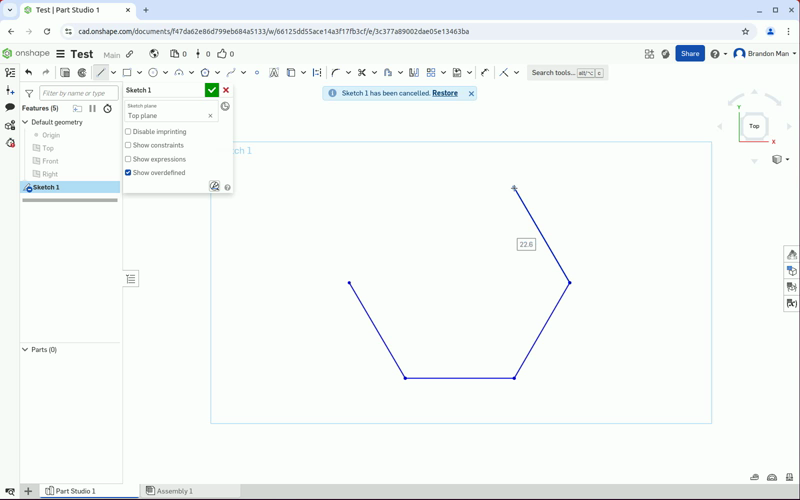
mouse_move(405, 187)
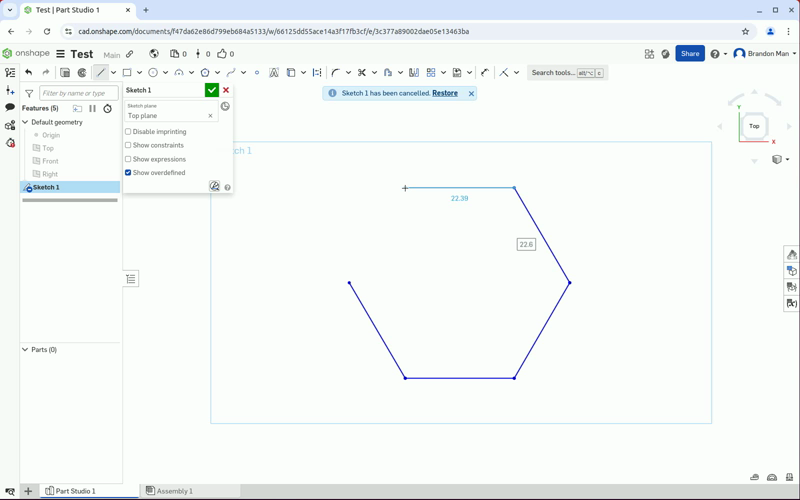
click(405, 187)
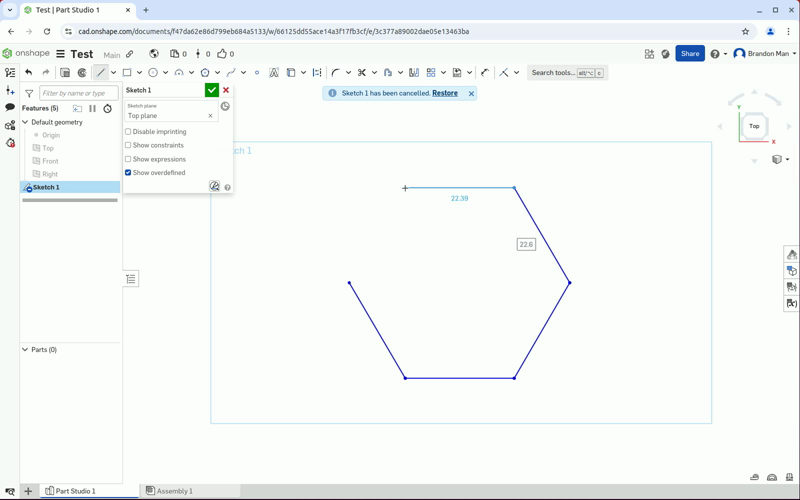
key_up(shift)
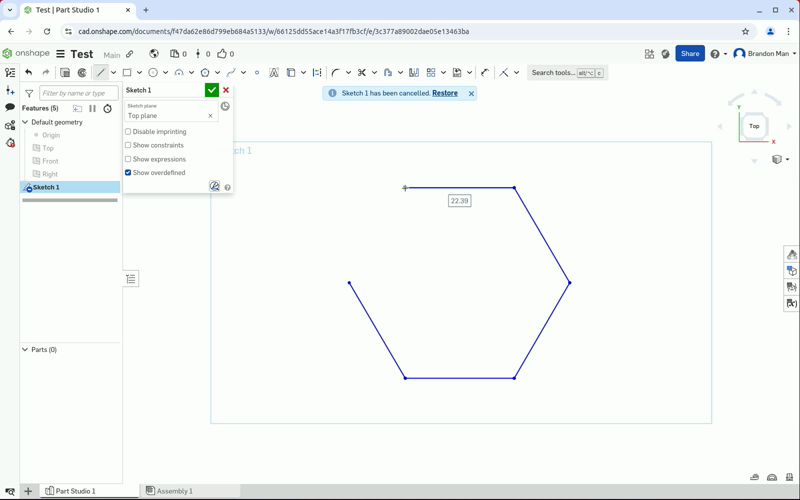
key_down(shift)
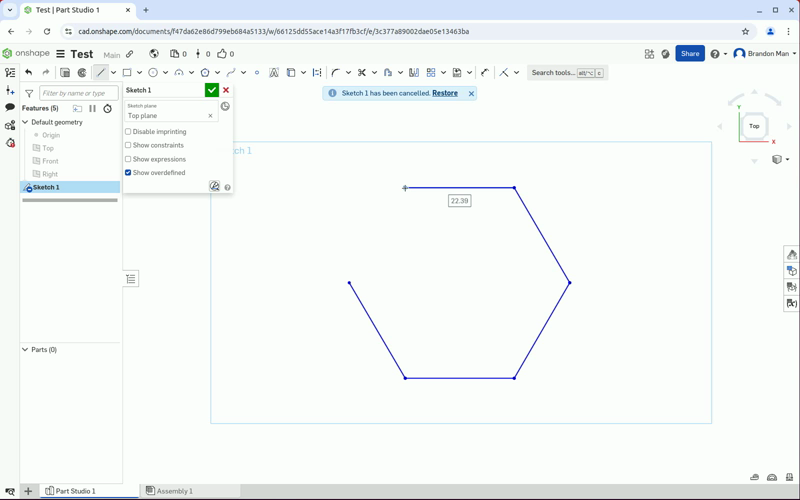
mouse_move(349, 282)
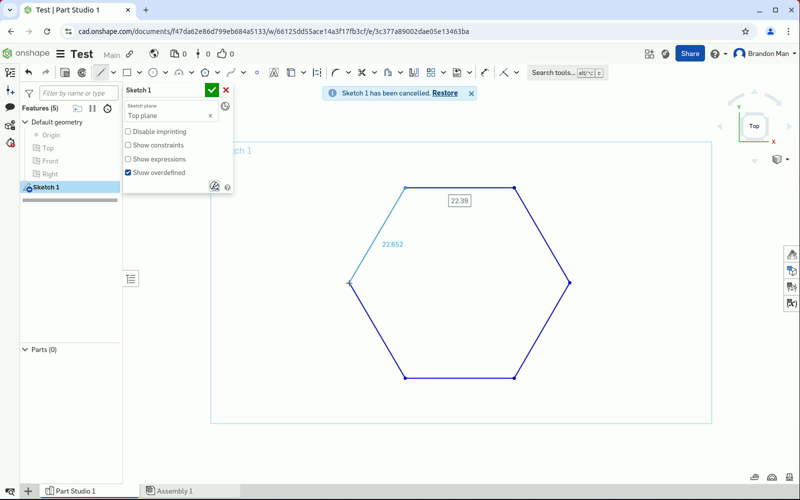
key_up(shift)
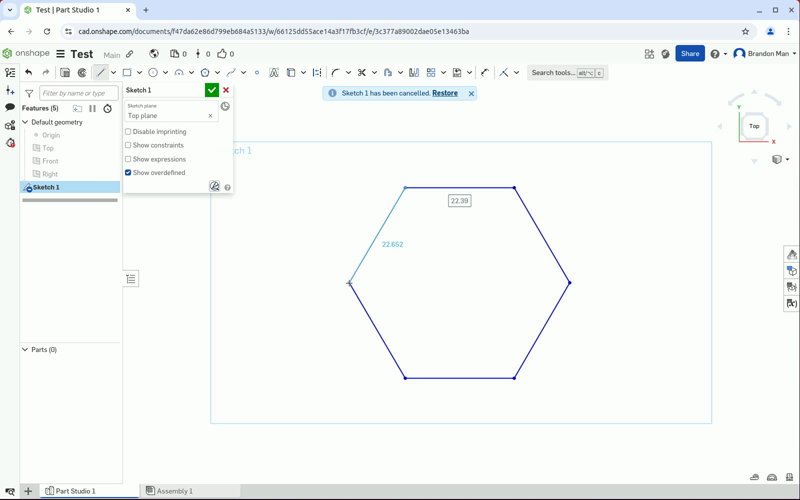
click(349, 282)
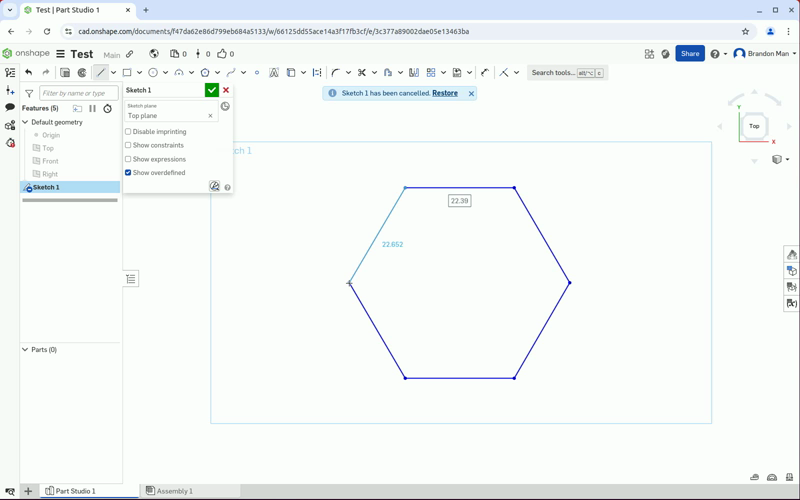
key(esc)
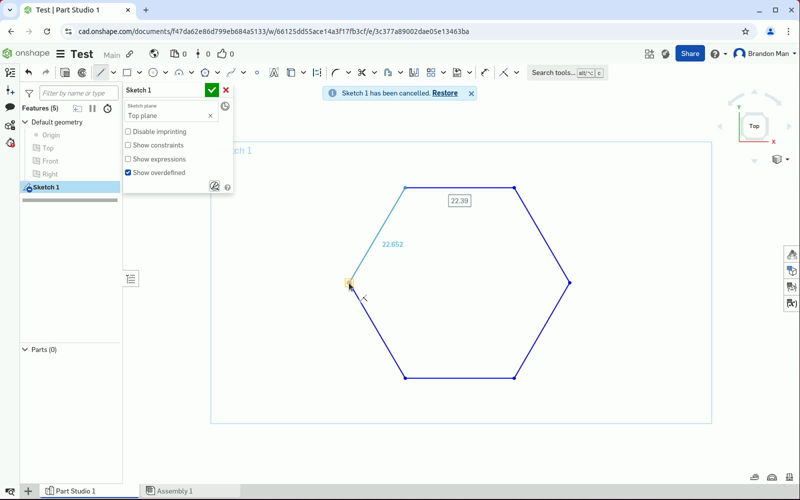
mouse_move(494, 264)
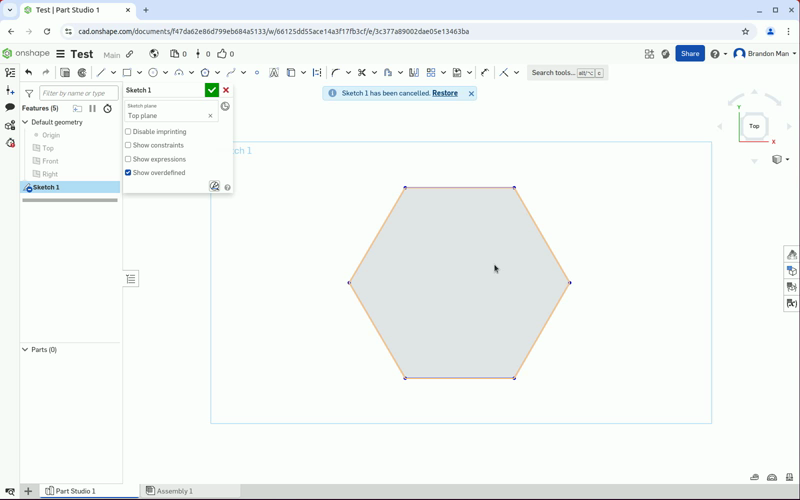
click(494, 264)
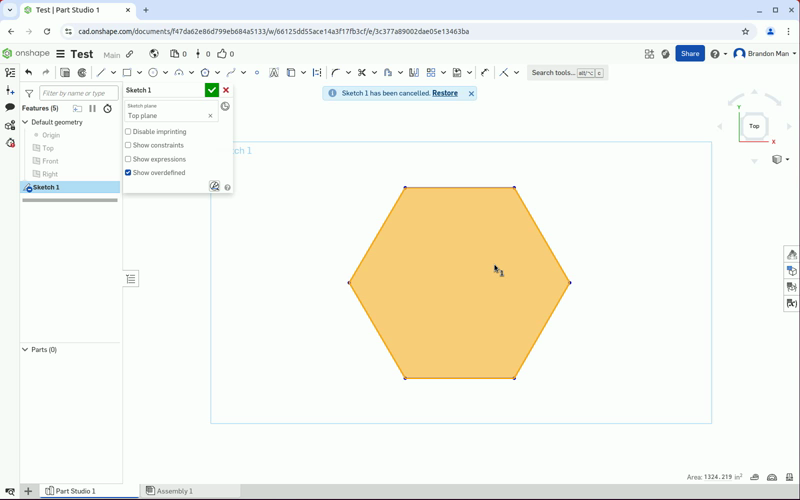
mouse_move(73, 352)
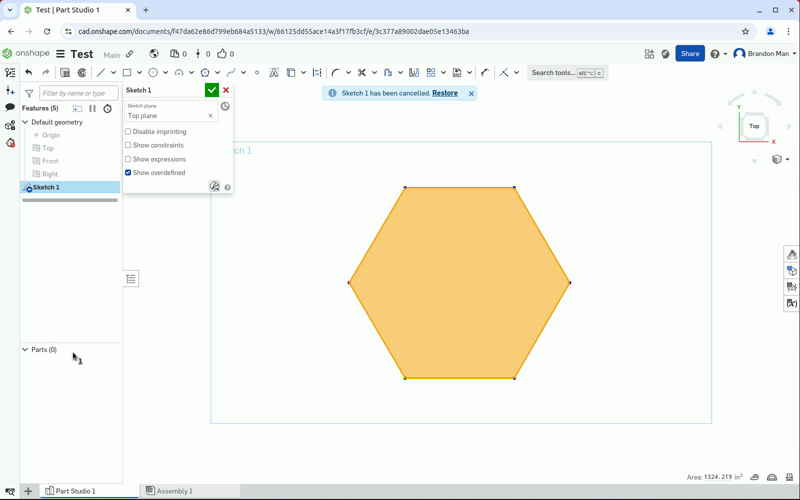
key(shift+y)
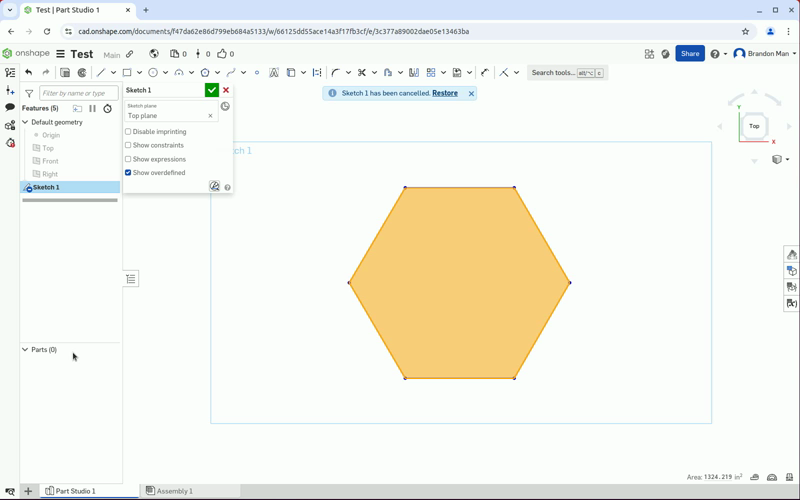
key(shift+e)
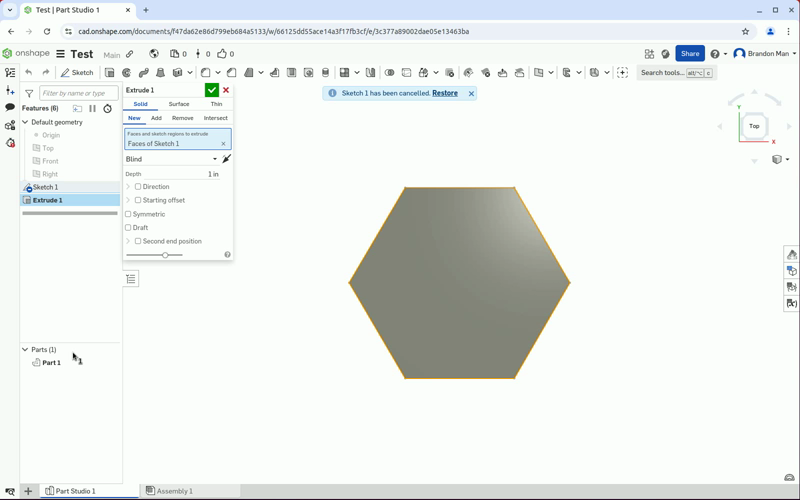
mouse_move(143, 106)
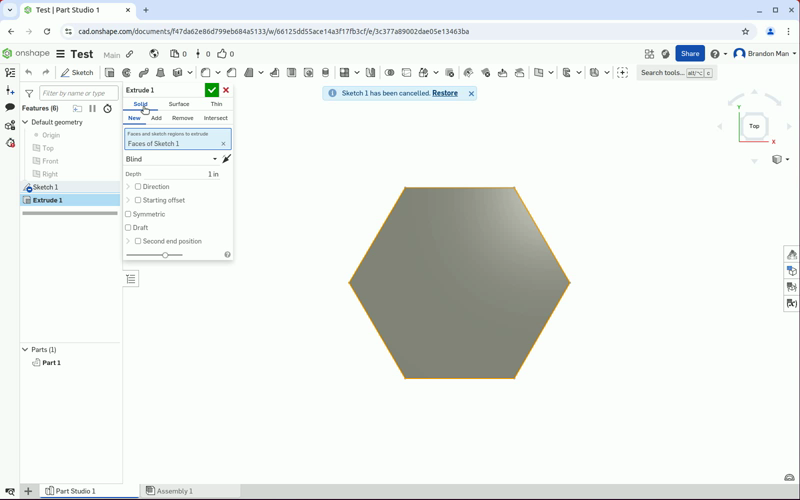
click(143, 106)
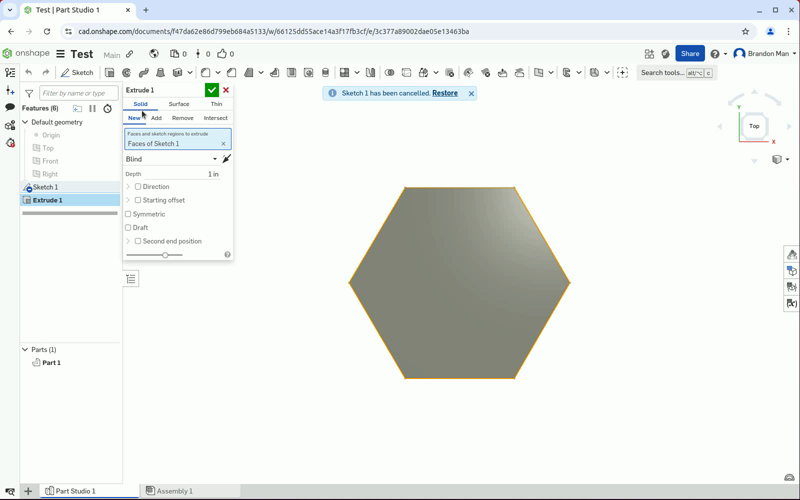
mouse_move(137, 120)
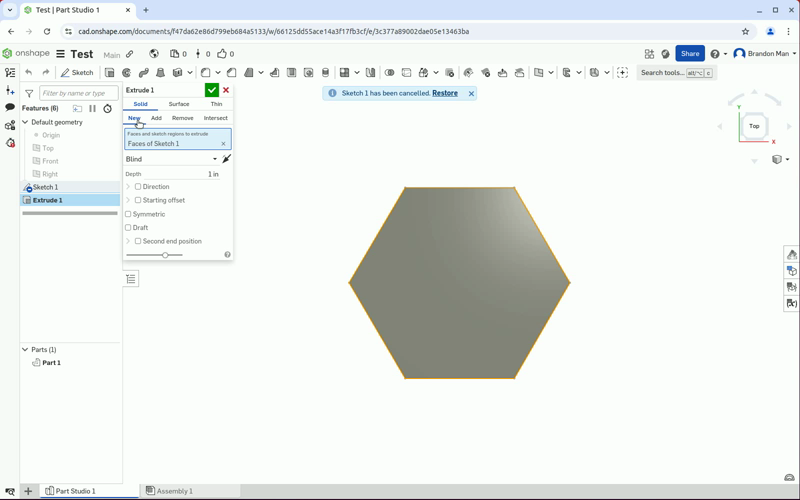
click(137, 120)
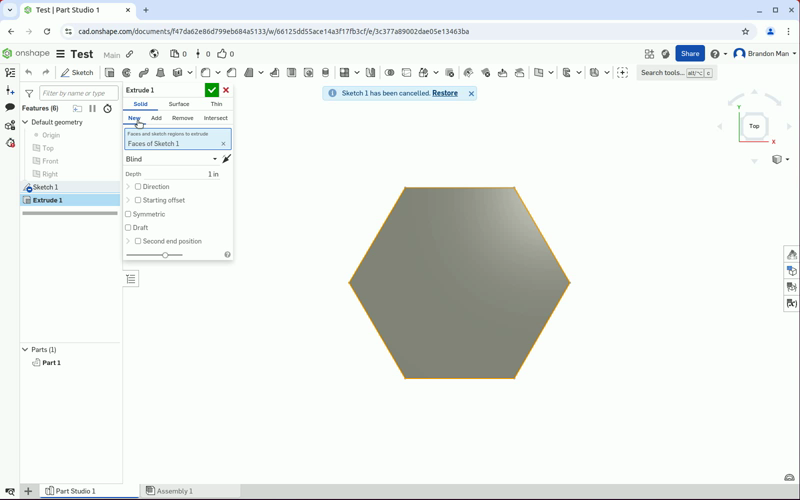
key(tab, 4)
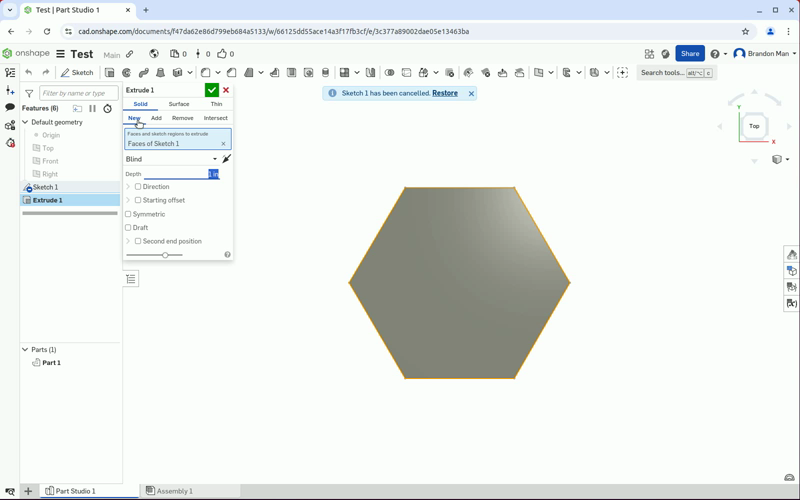
text(15.405)
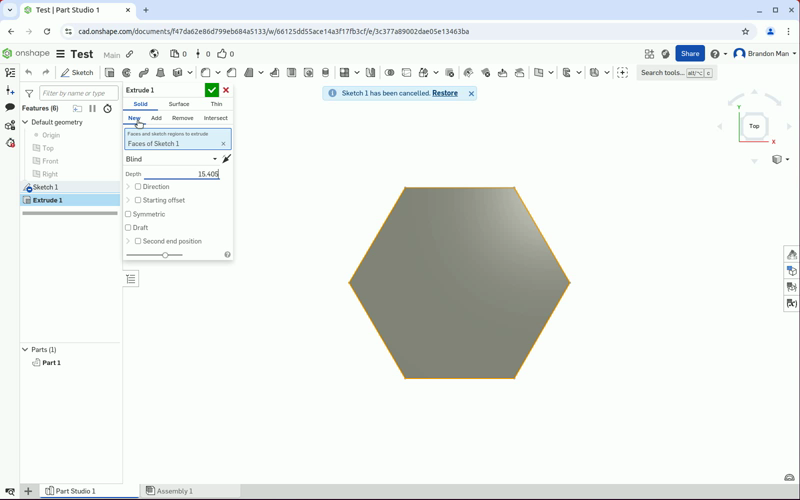
key(enter)
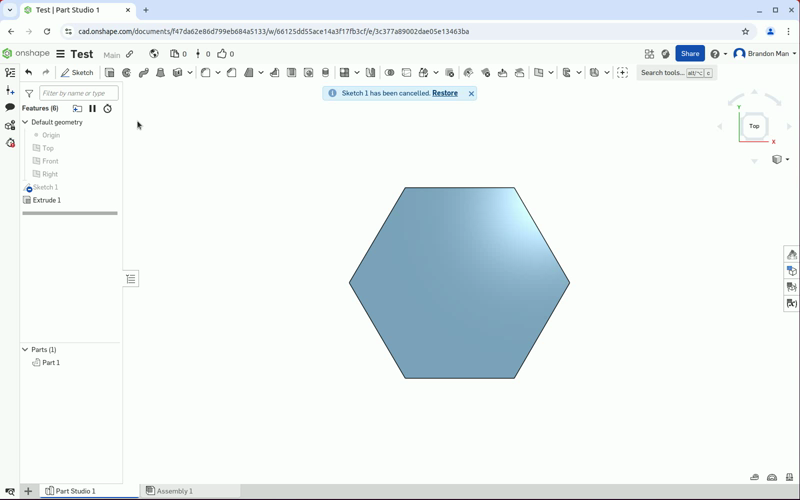
key(shift+h)
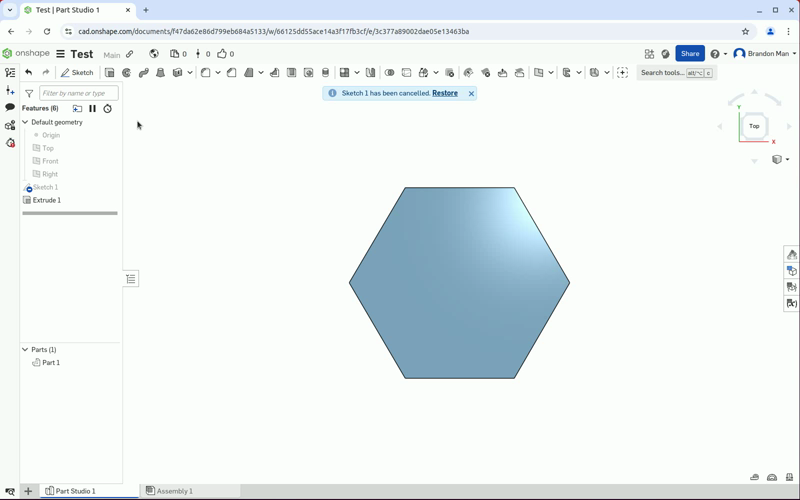
key(shift+h)
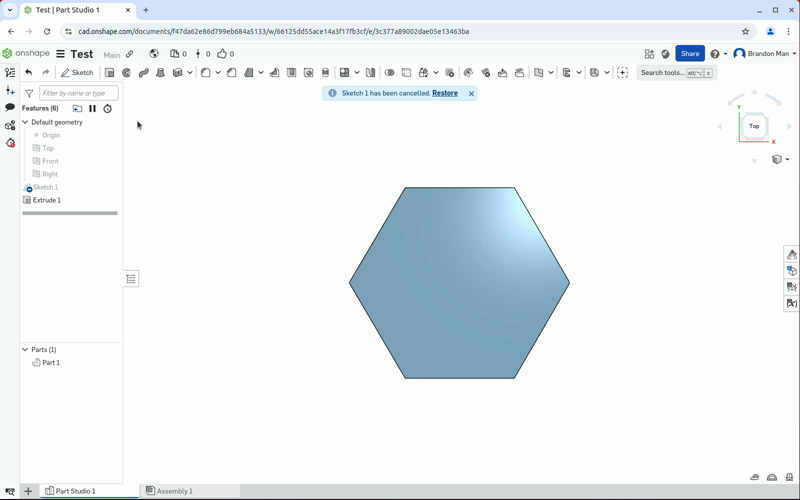
mouse_move(73, 189)
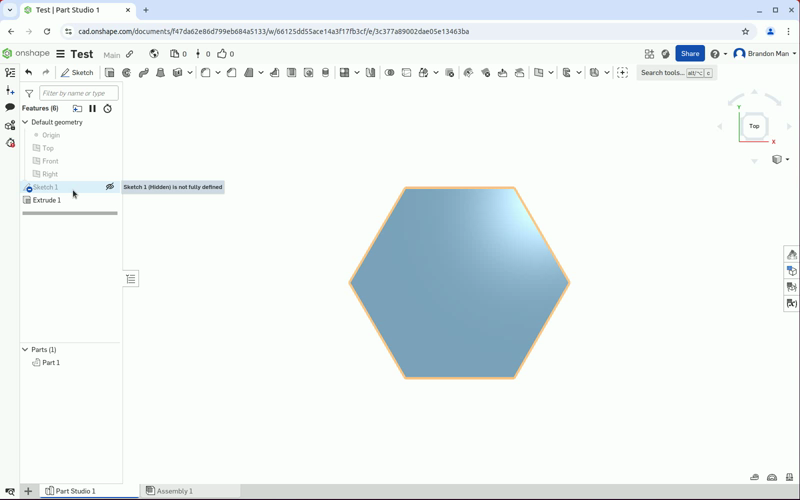
click(73, 189)
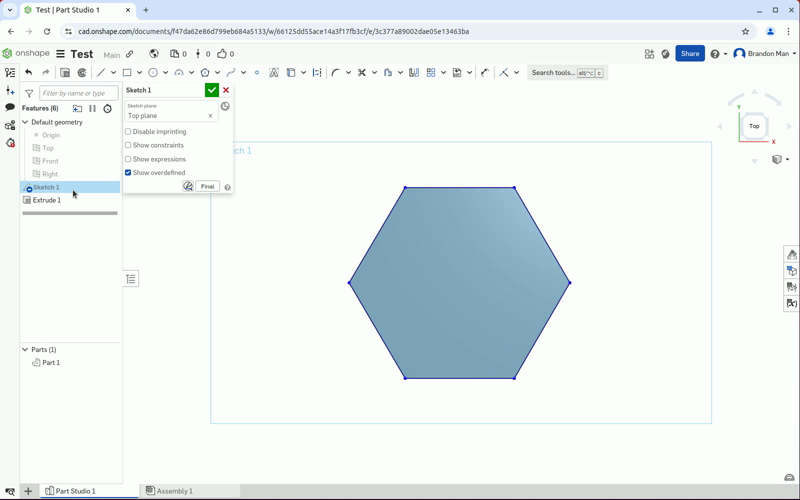
mouse_move(229, 92)
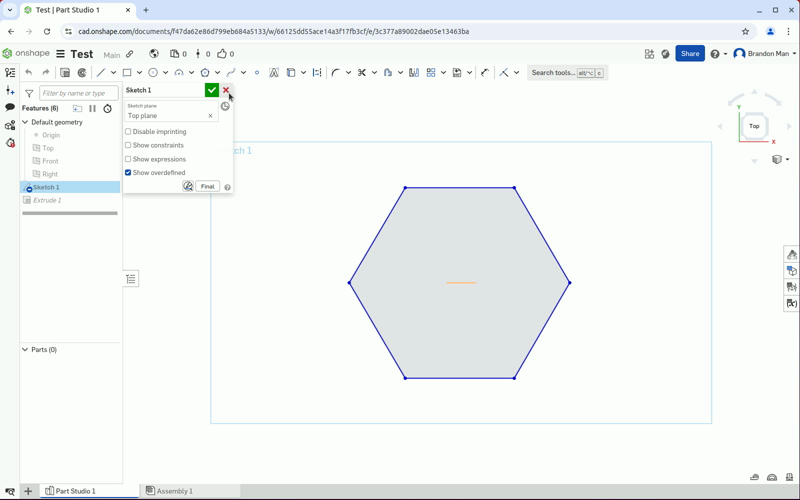
click(229, 92)
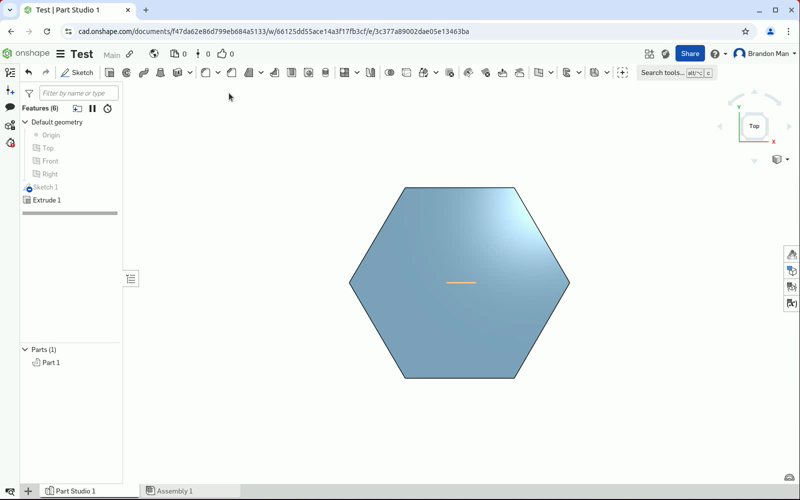
mouse_move(541, 75)
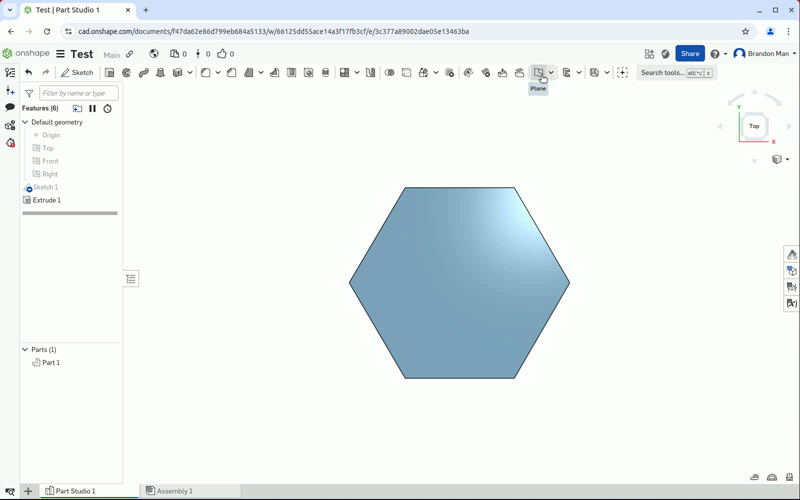
click(541, 75)
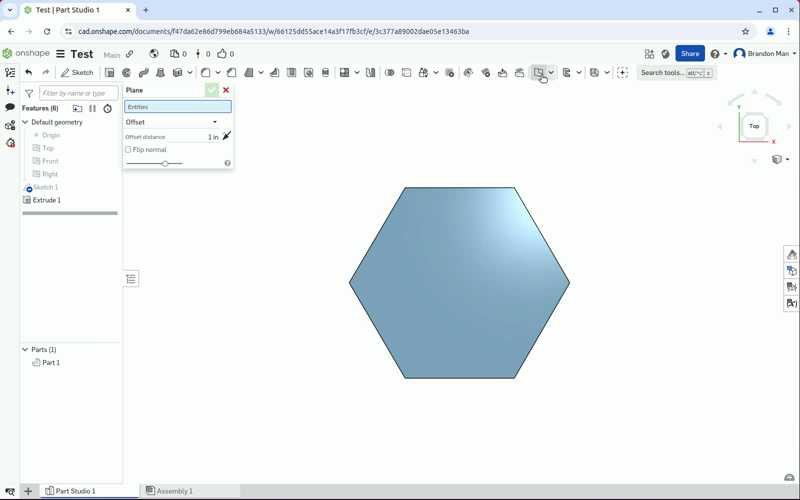
mouse_move(73, 150)
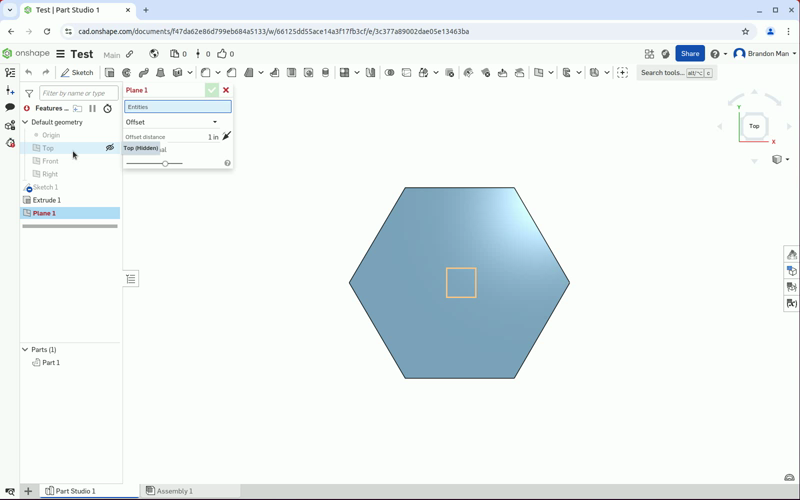
click(73, 150)
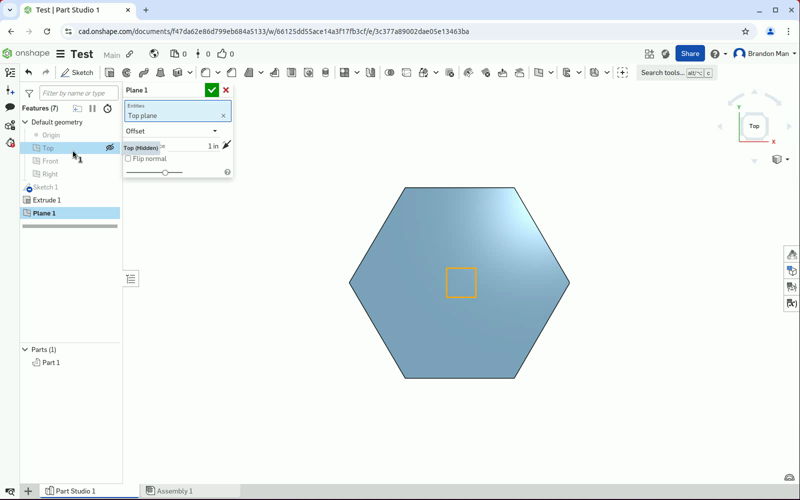
key(tab, 2)
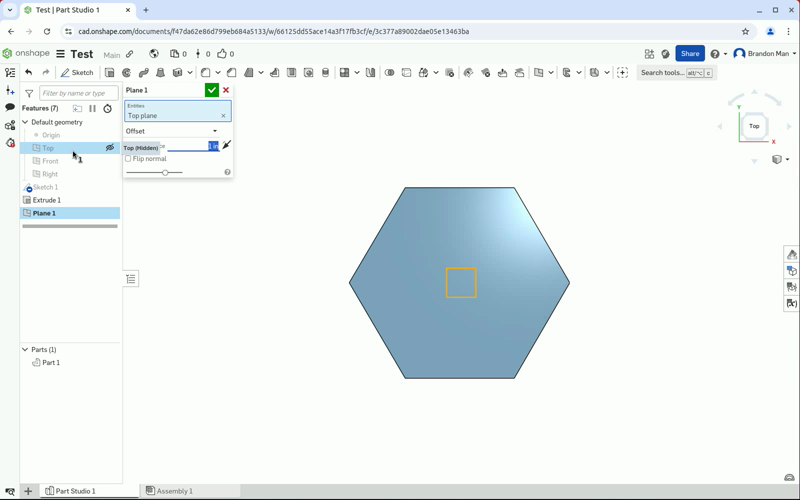
text(15.405)
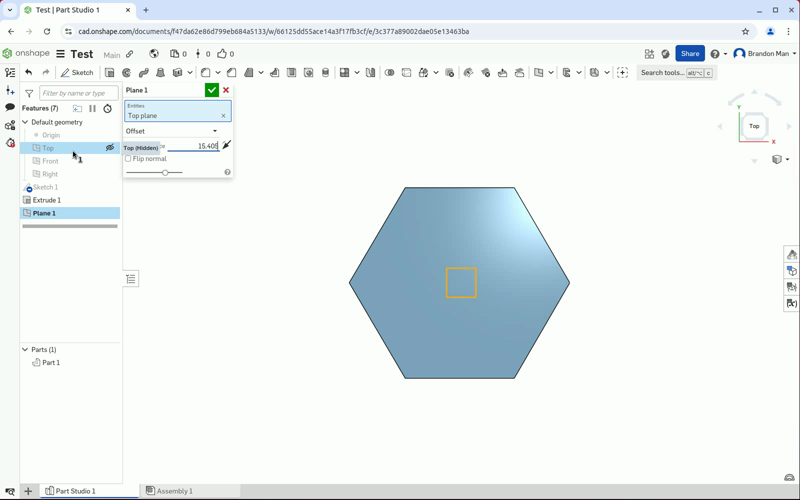
key(enter, 2)
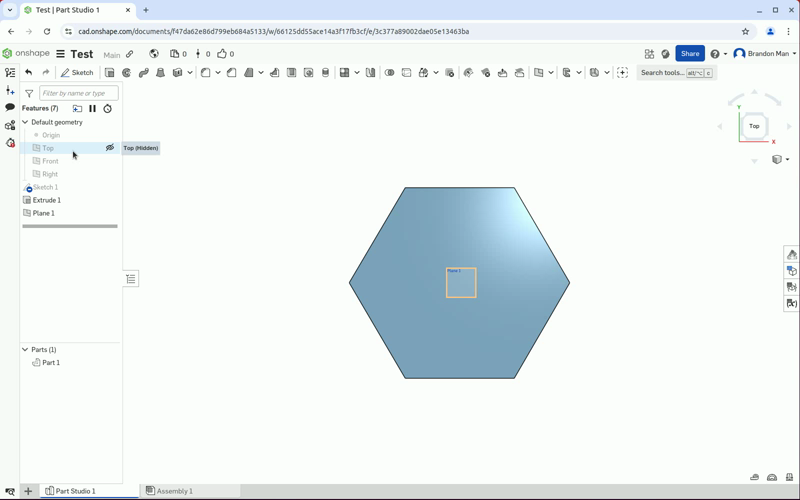
key(shift+s)
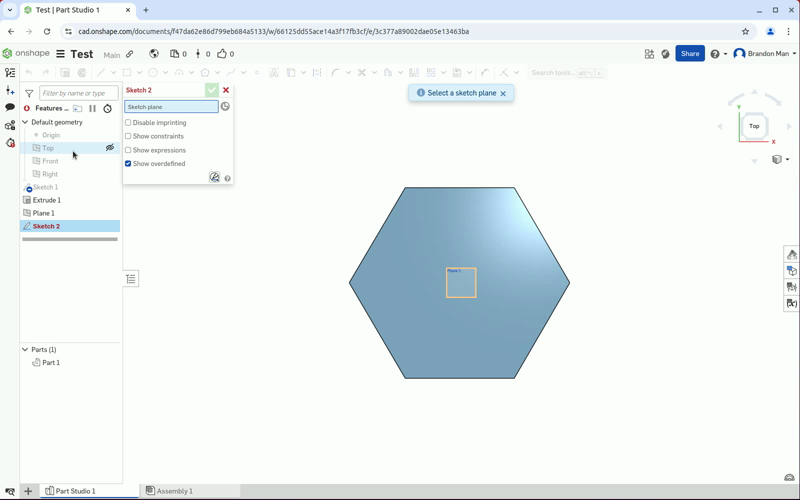
mouse_move(73, 215)
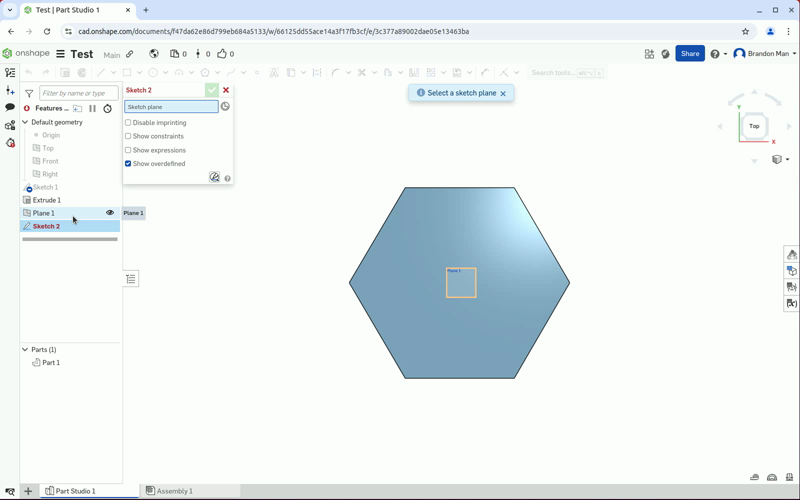
click(73, 215)
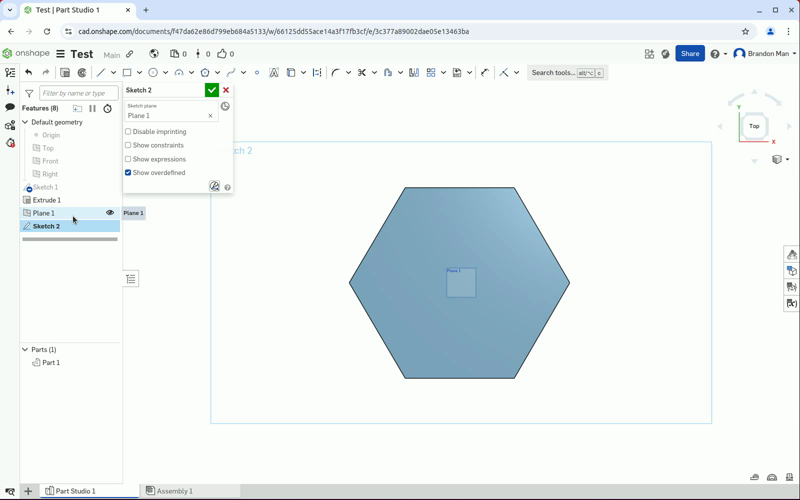
mouse_move(73, 352)
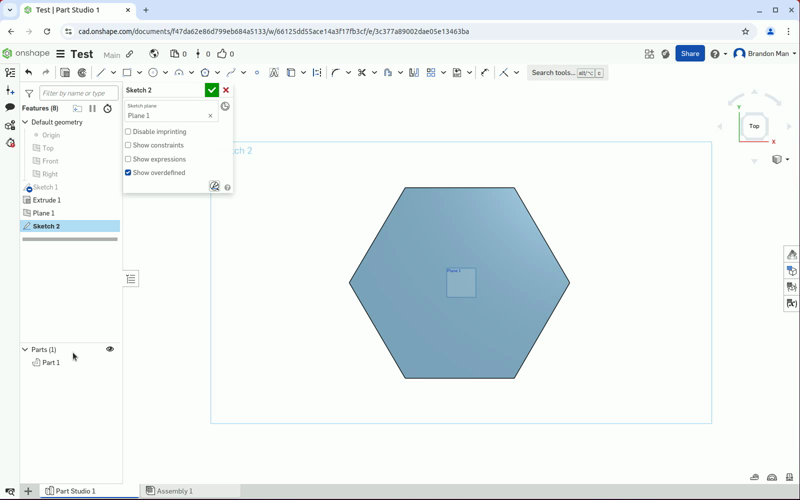
key(y)
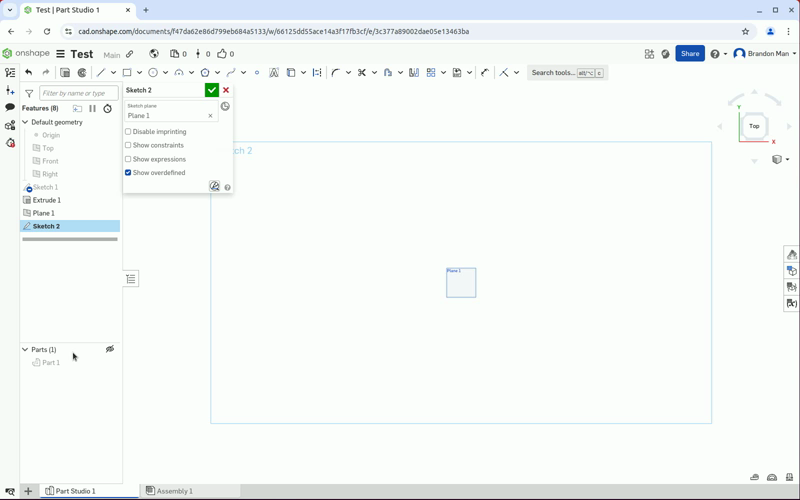
key(c)
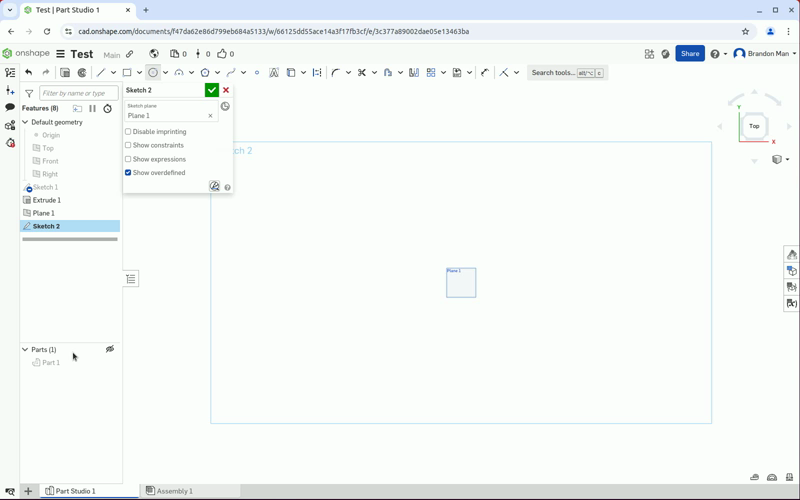
key_down(shift)
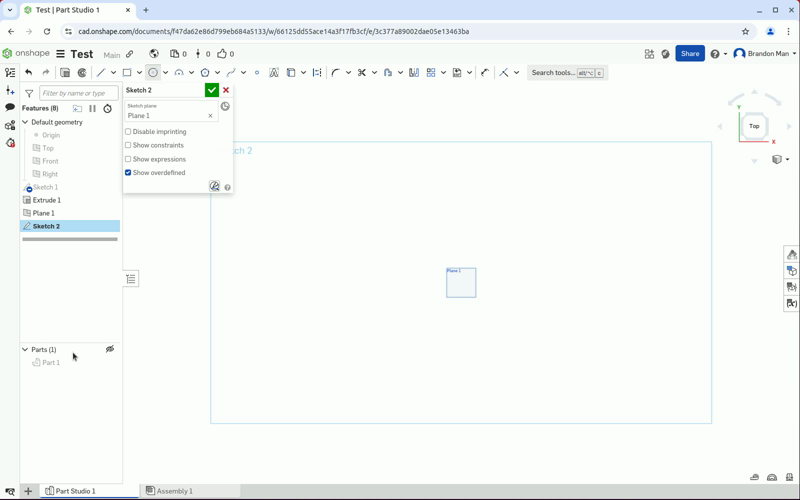
mouse_move(461, 282)
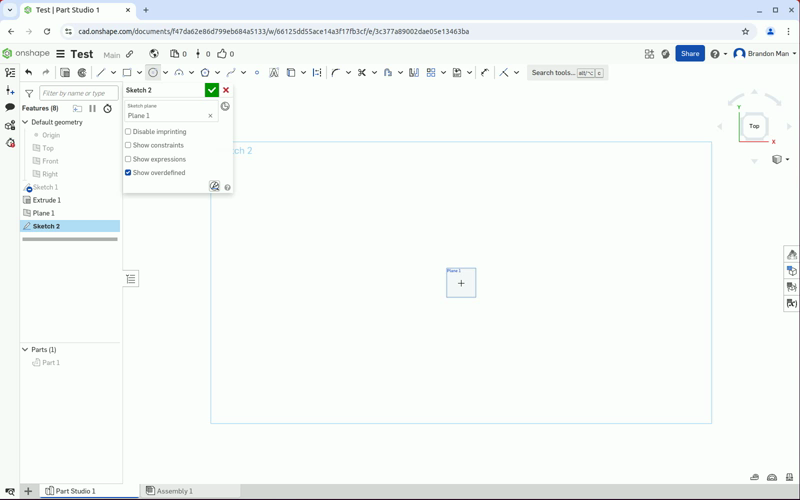
click(461, 282)
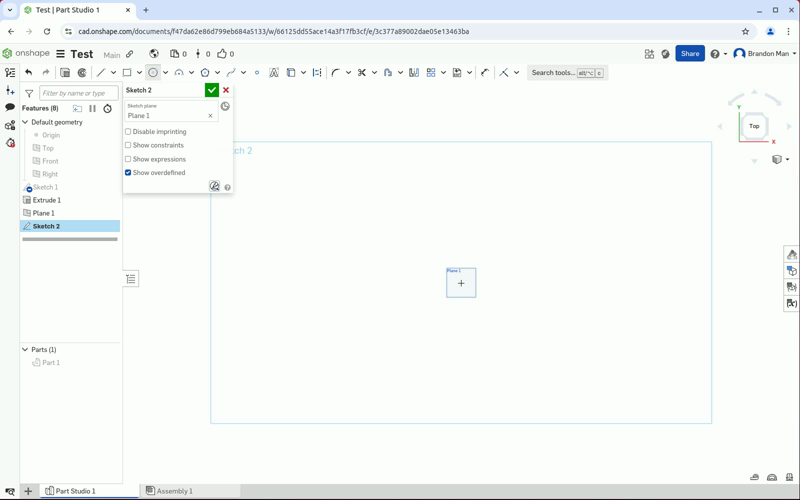
key_up(shift)
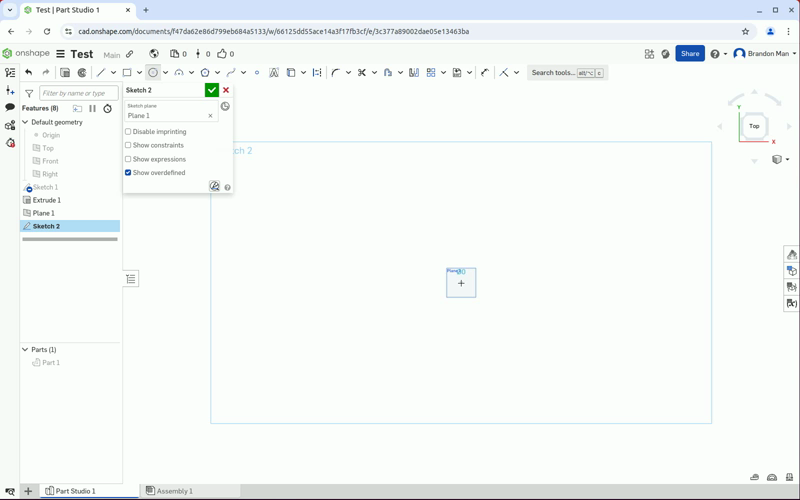
mouse_move(552, 282)
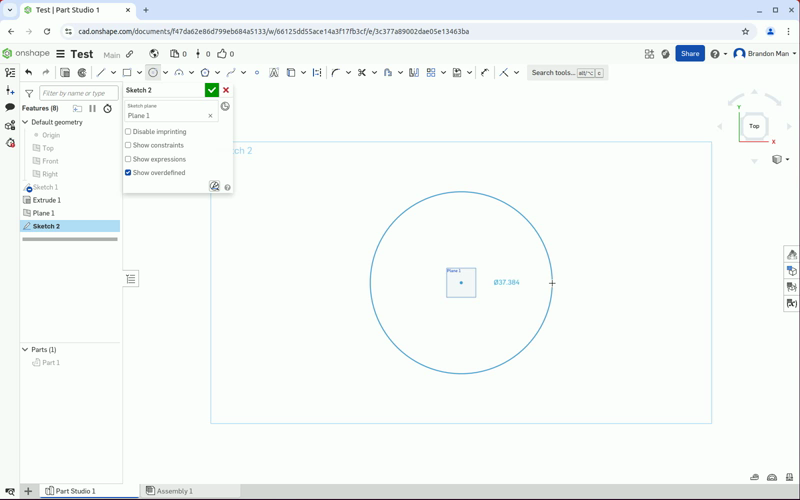
click(552, 282)
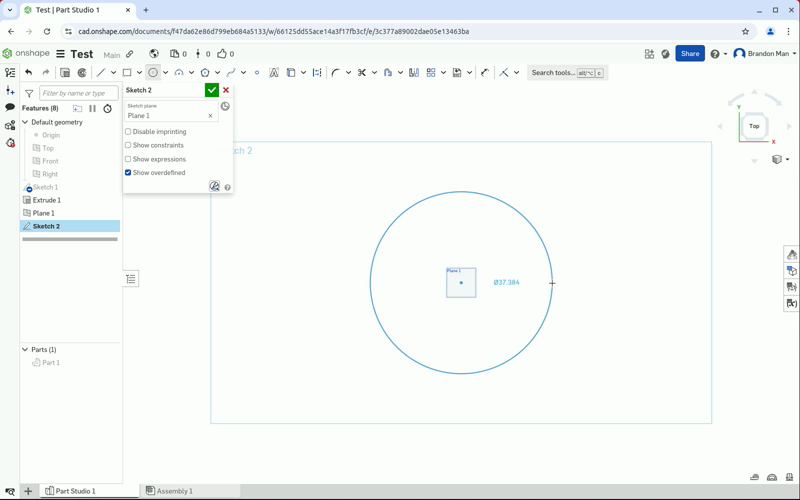
key(esc)
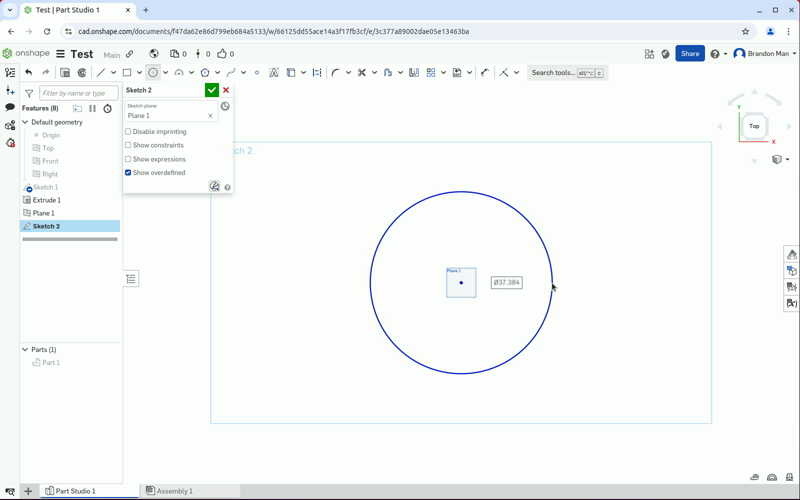
mouse_move(452, 223)
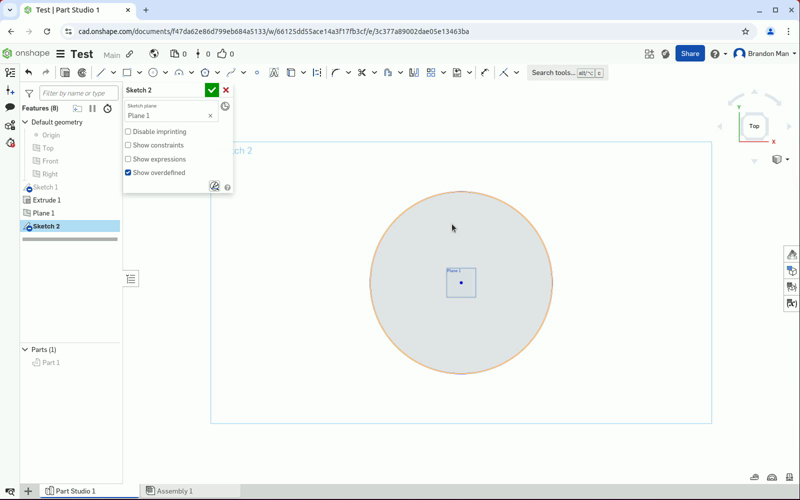
click(452, 223)
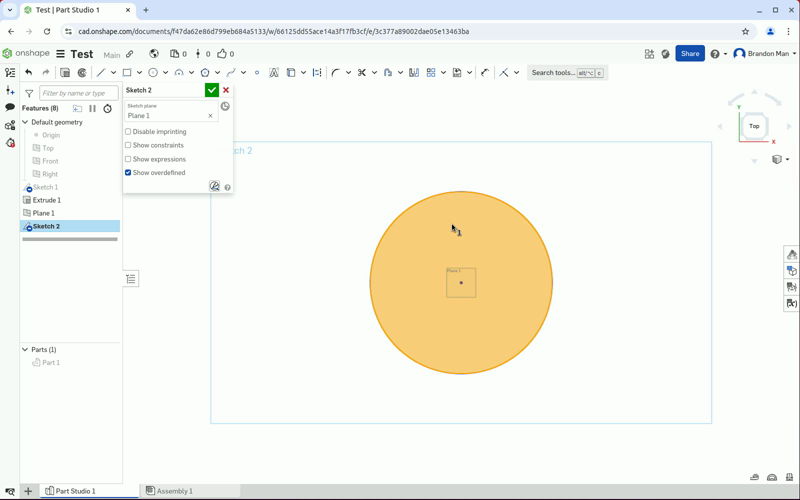
mouse_move(73, 352)
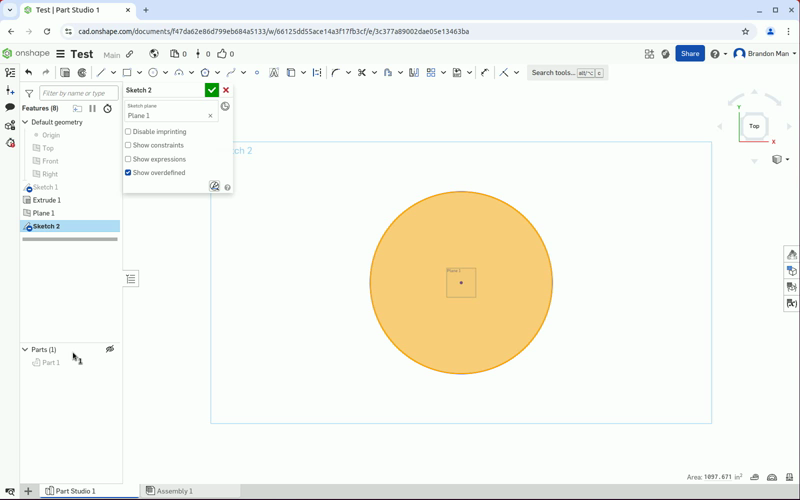
key(shift+y)
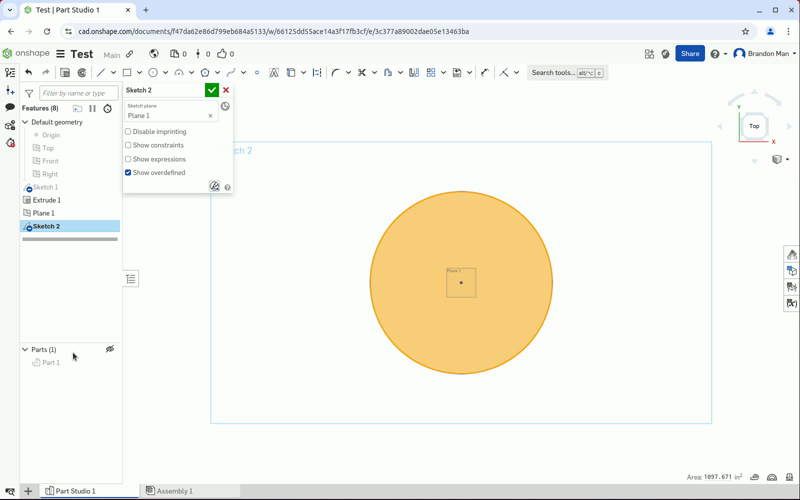
key(shift+e)
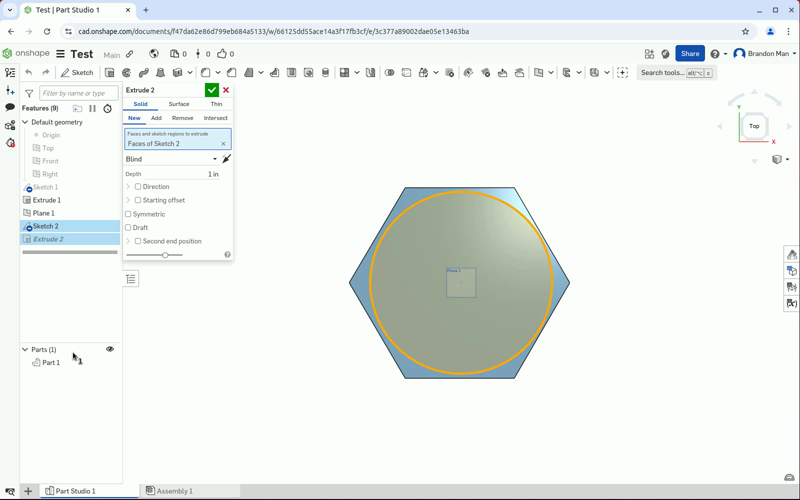
mouse_move(143, 106)
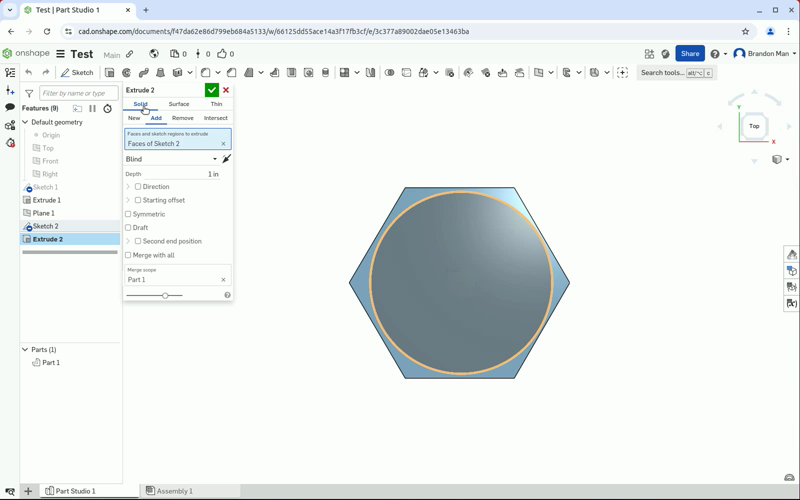
click(143, 106)
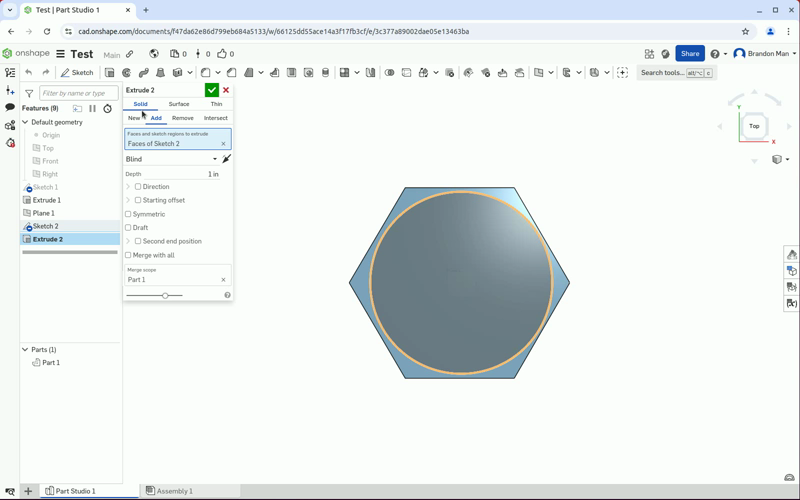
mouse_move(137, 120)
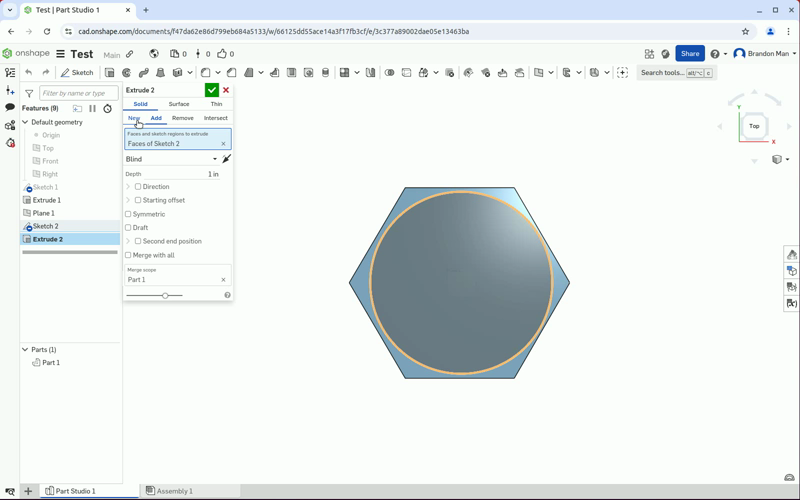
click(137, 120)
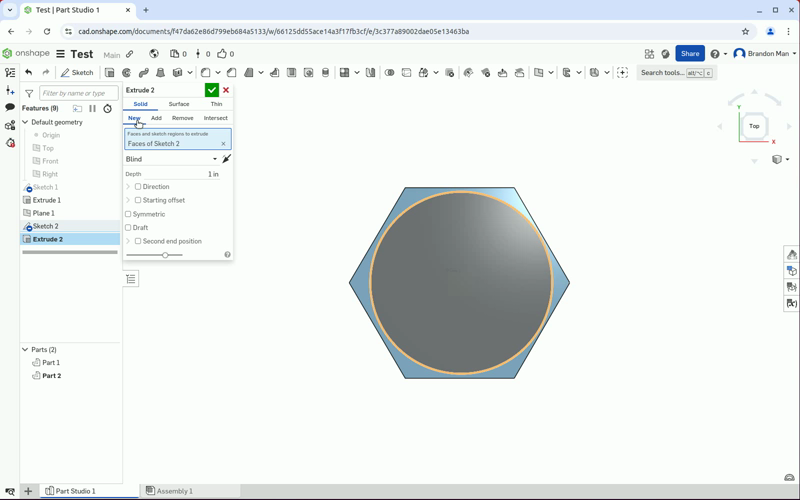
key(tab, 4)
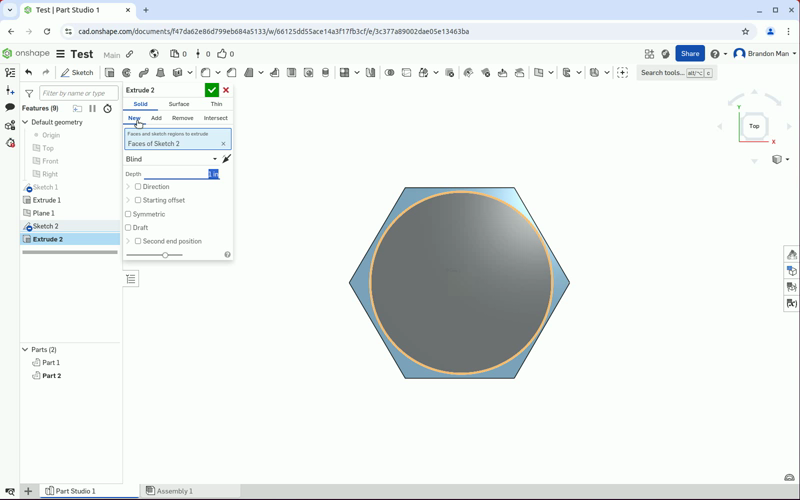
text(7.703)
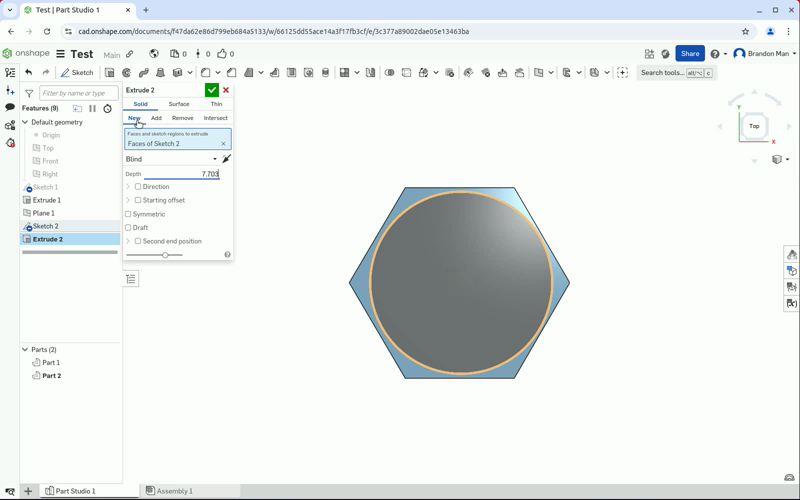
key(enter)
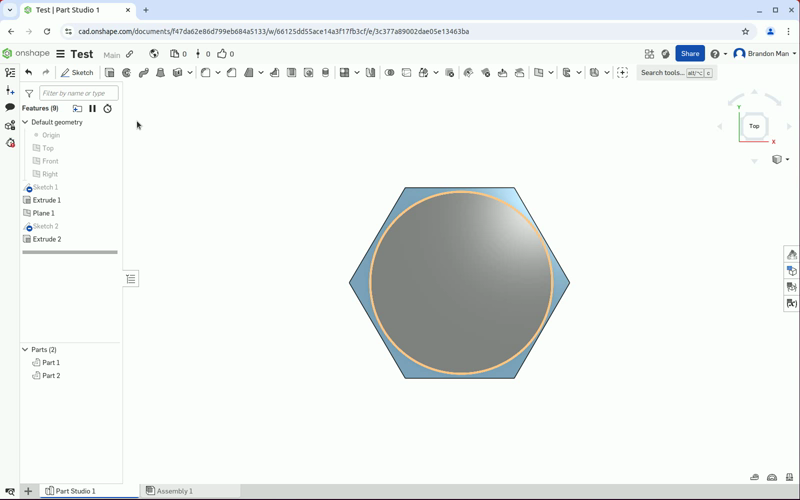
key(shift+h)
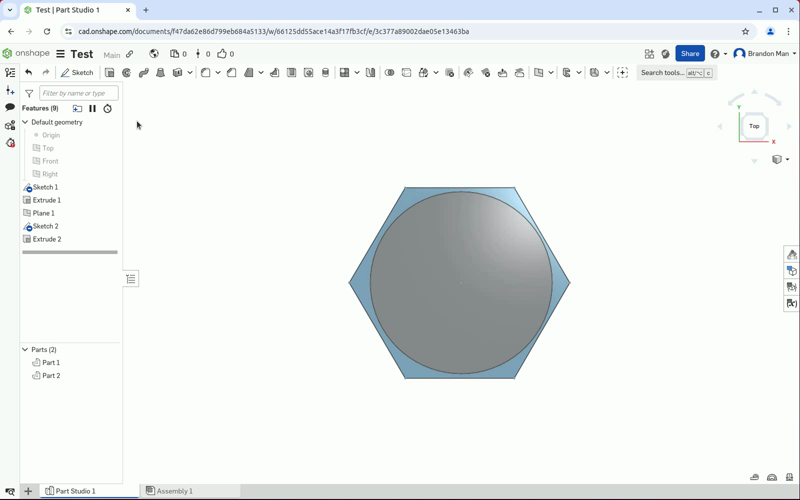
key(shift+h)
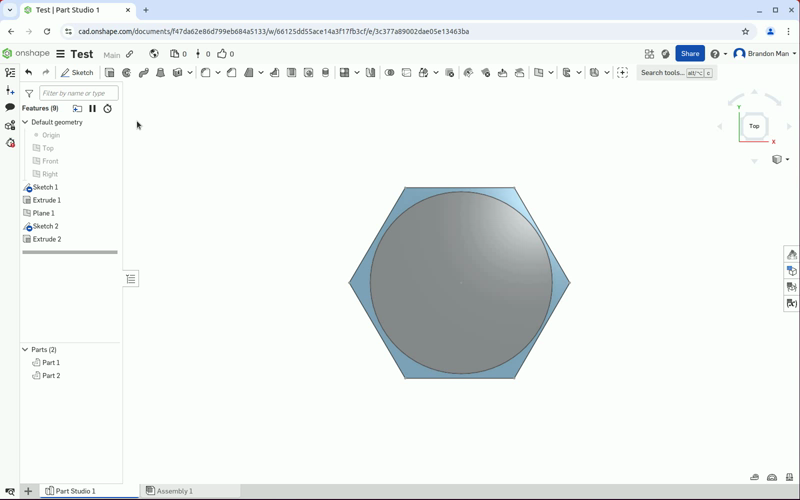
key(shift+7)
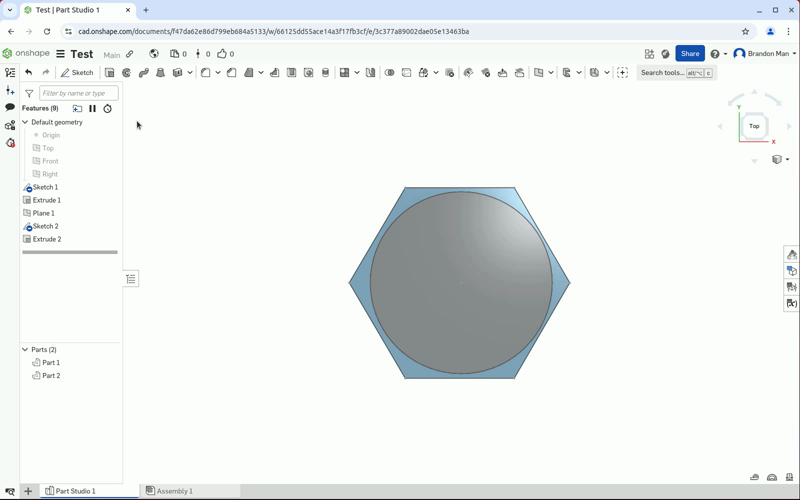
key(up, 3)
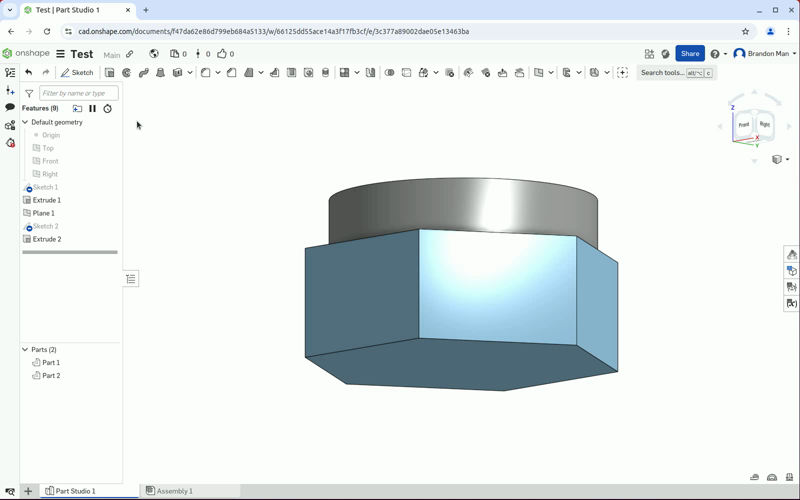
key(left, 3)
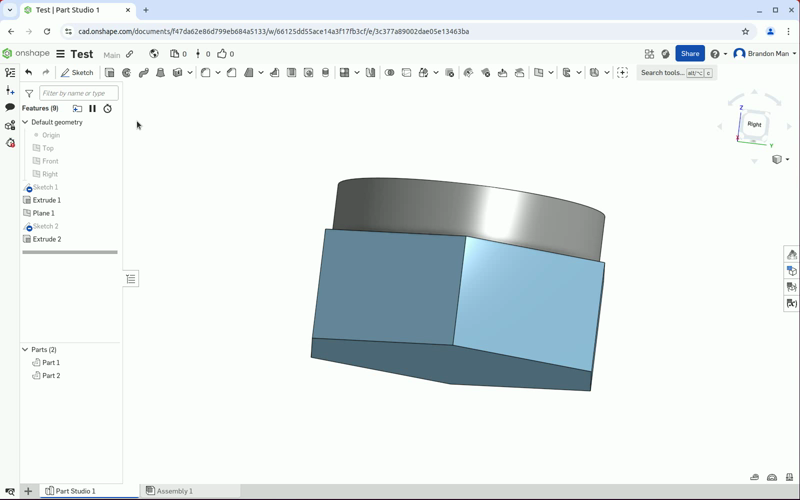
key(right, 3)
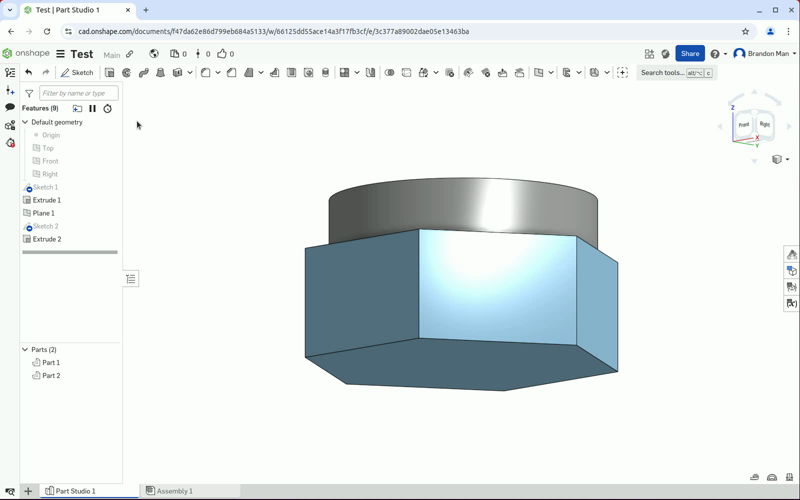
key(down, 3)
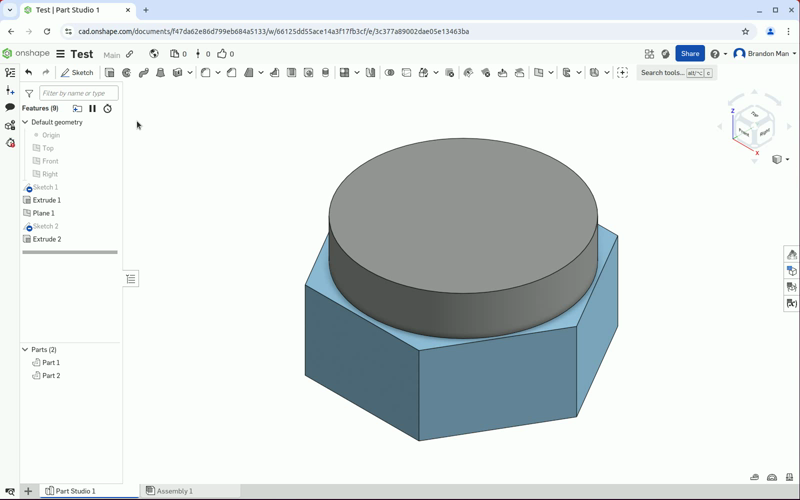
mouse_move(73, 189)
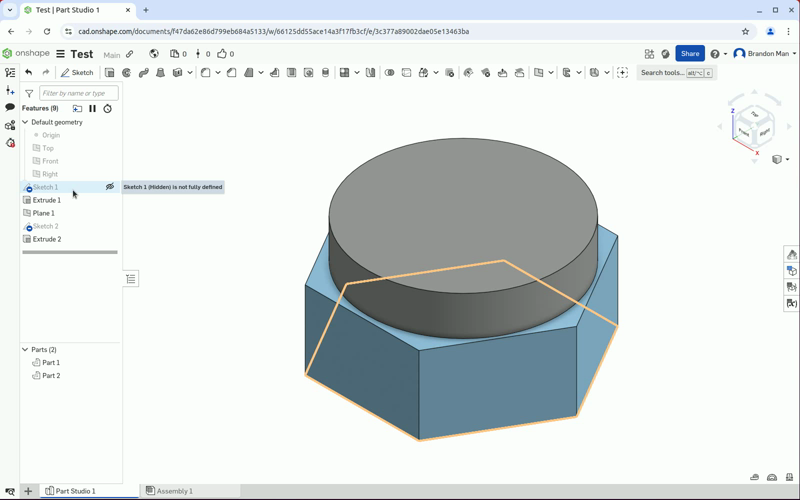
click(73, 189)